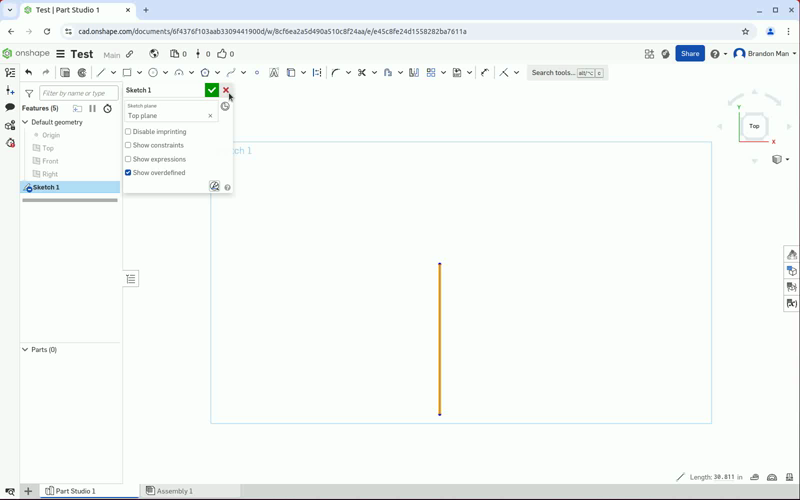
key(shift+h)
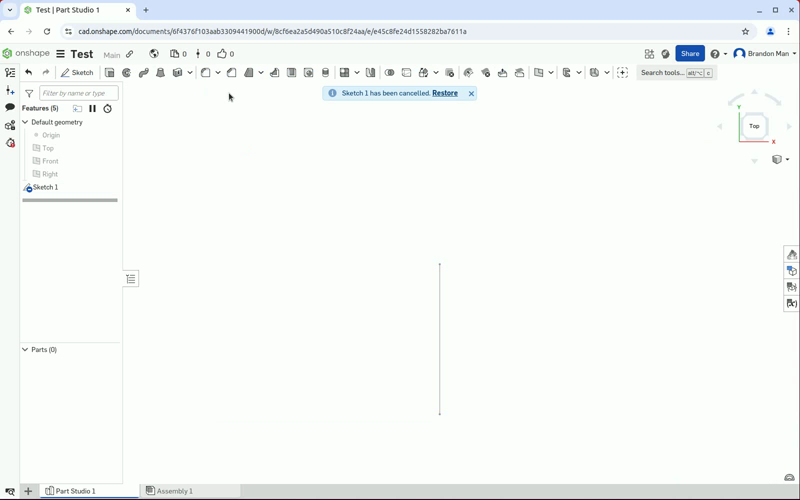
key(shift+s)
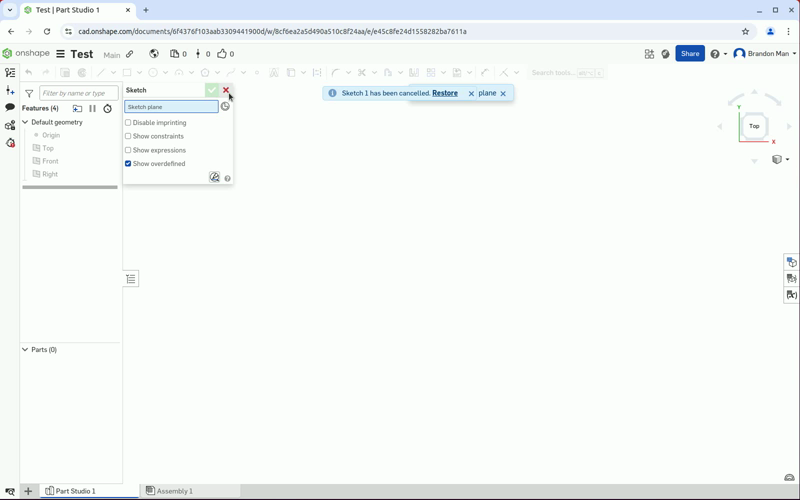
mouse_move(73, 150)
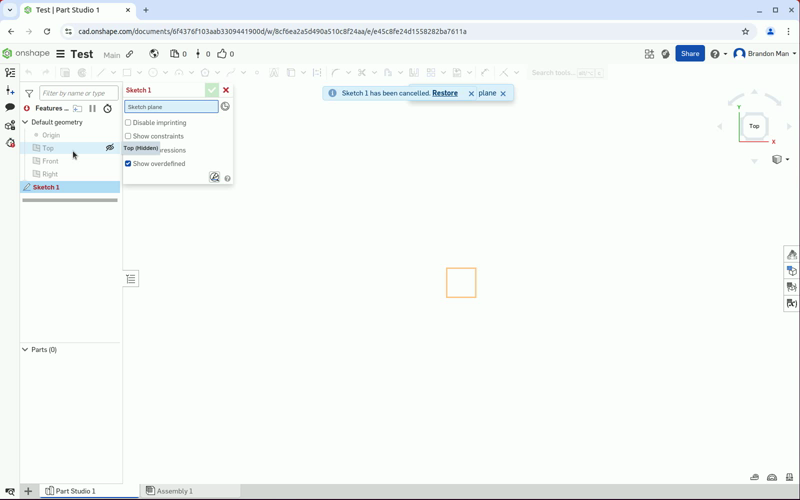
click(73, 150)
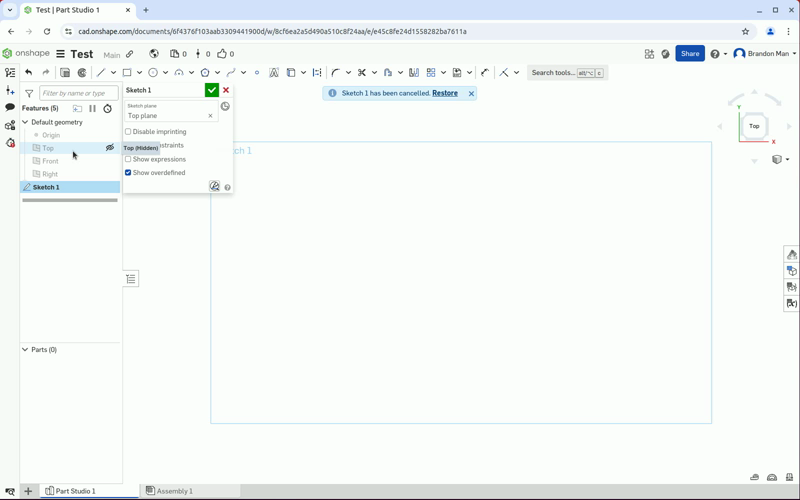
mouse_move(73, 352)
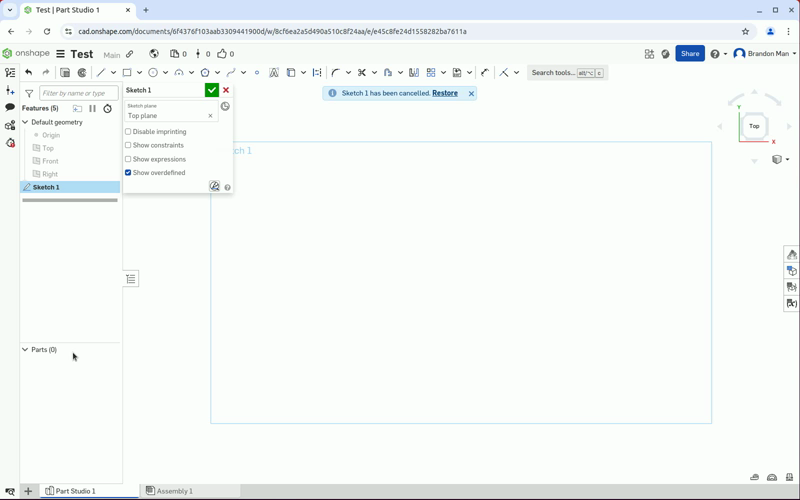
key(y)
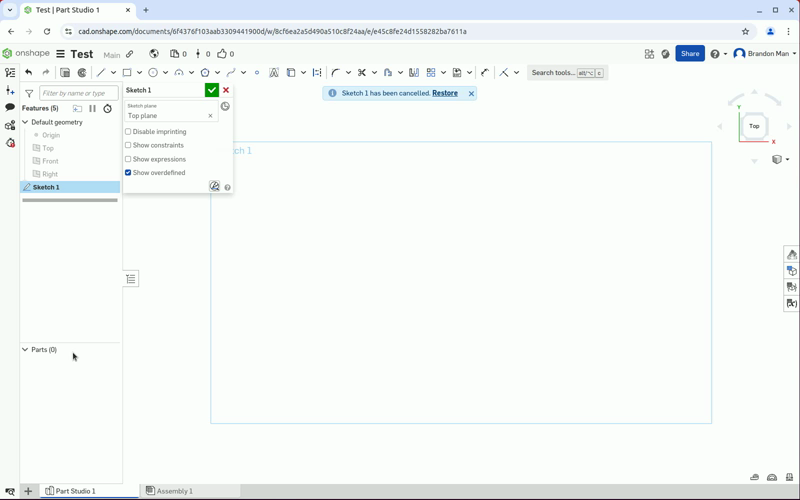
key(l)
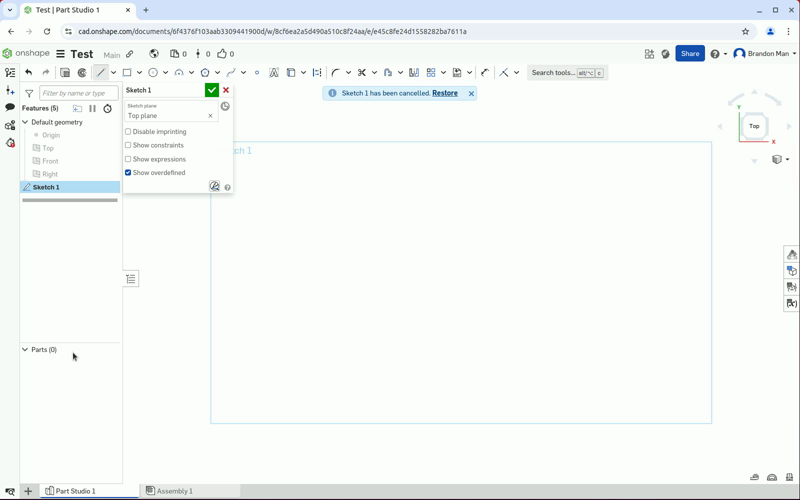
key_down(shift)
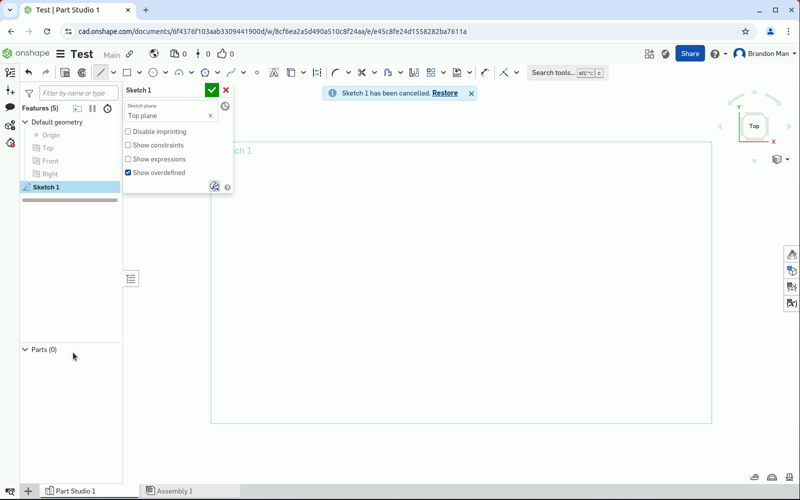
mouse_move(406, 197)
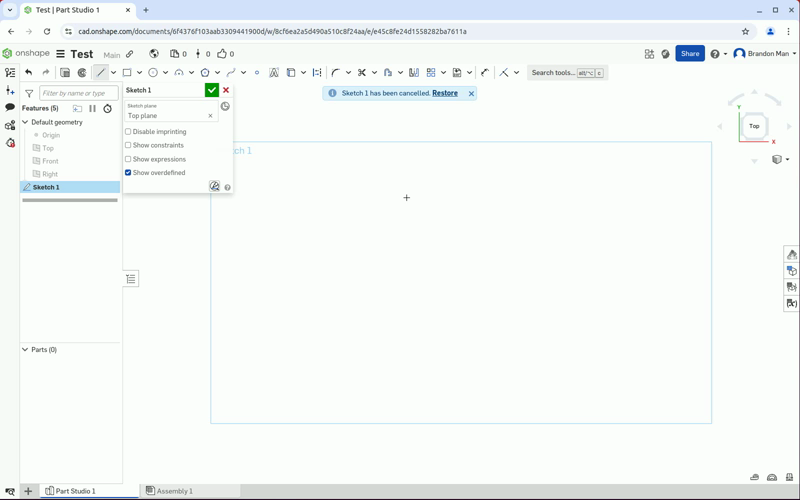
click(406, 197)
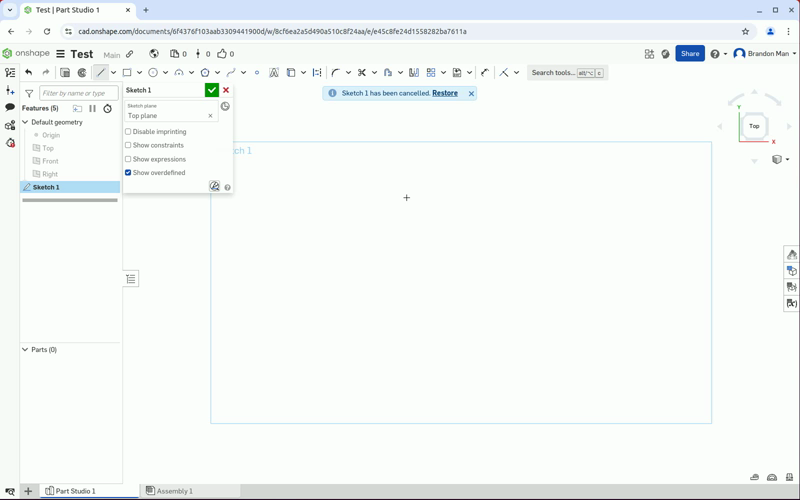
key_up(shift)
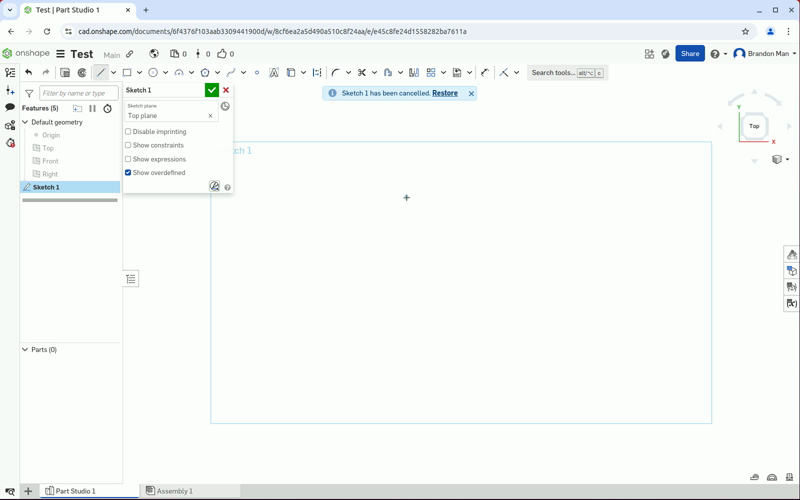
key_down(shift)
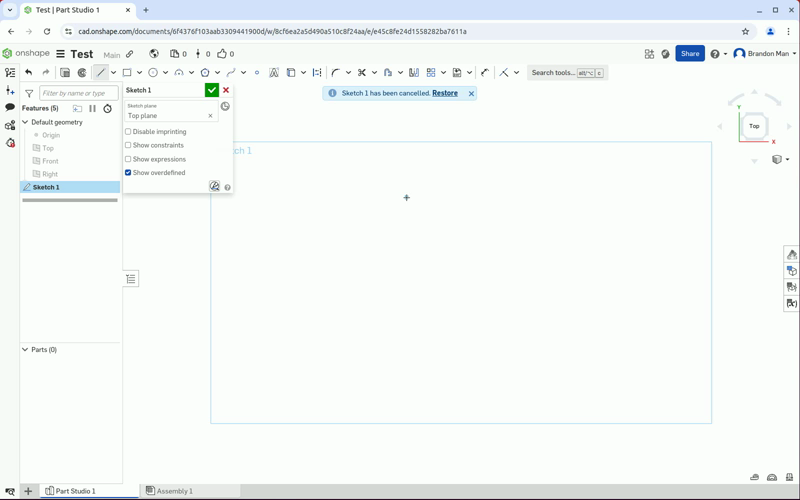
mouse_move(436, 197)
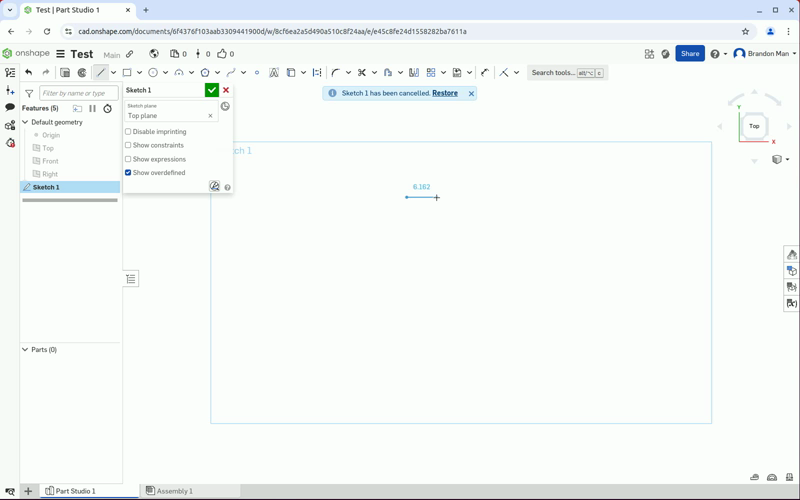
mouse_move(461, 197)
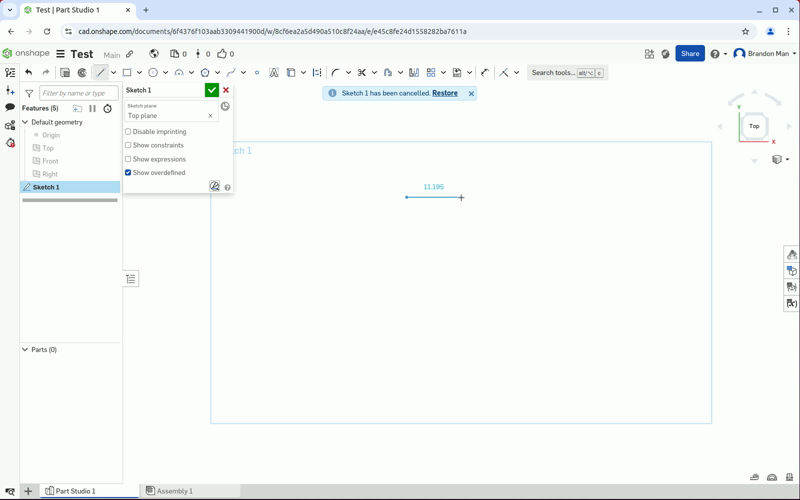
click(461, 197)
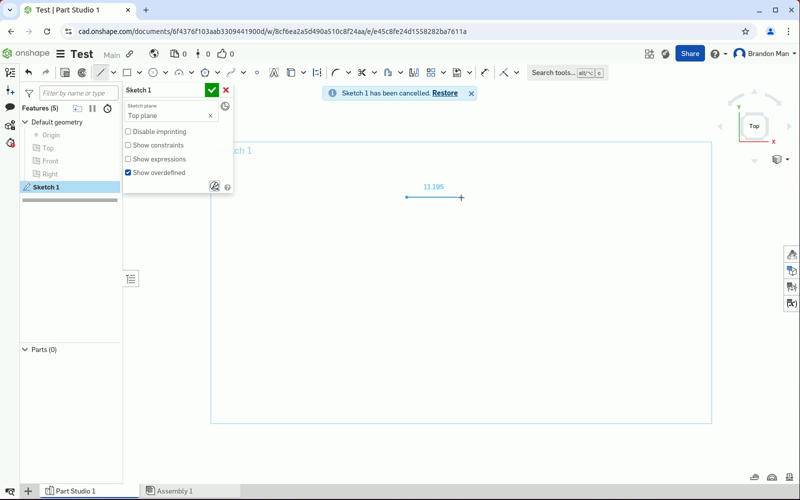
key_up(shift)
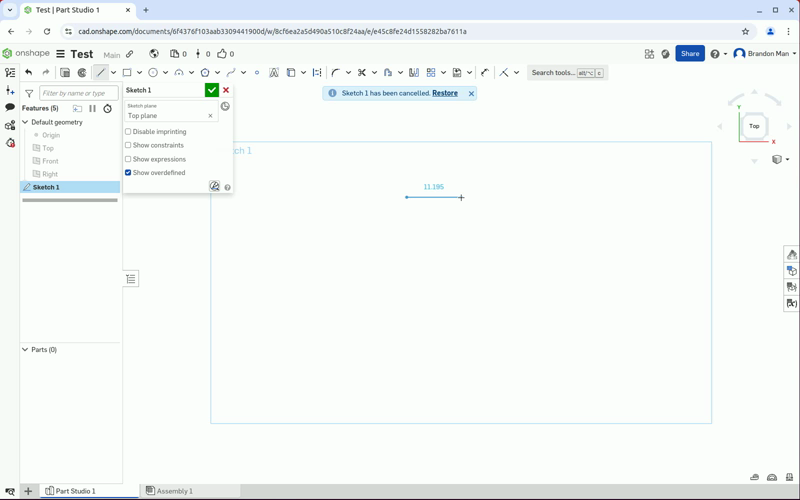
key_down(shift)
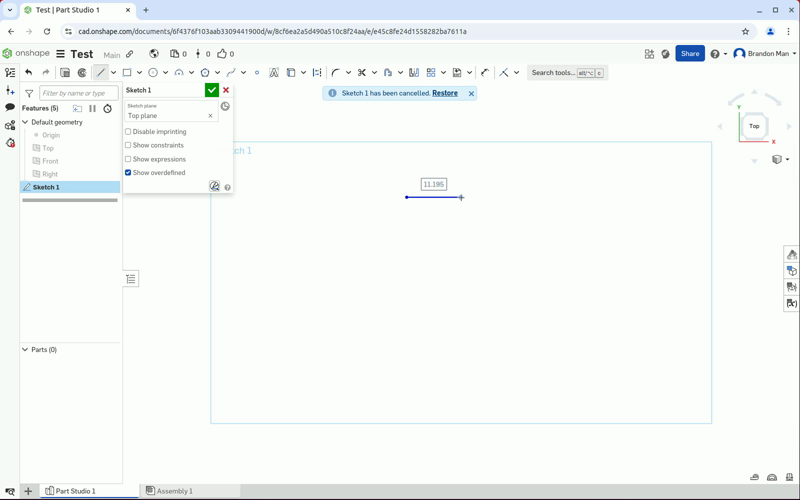
mouse_move(461, 333)
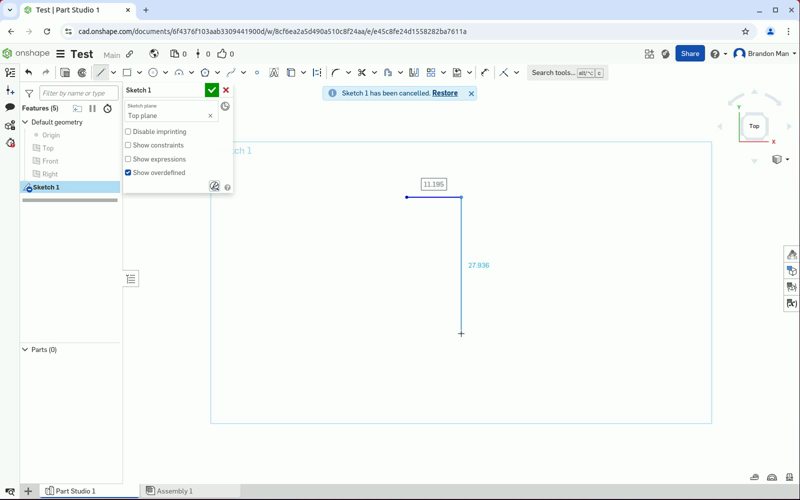
click(461, 333)
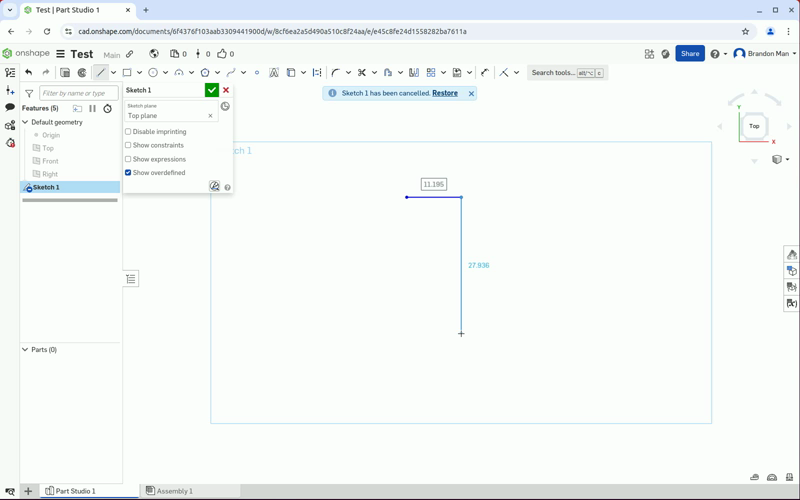
key_up(shift)
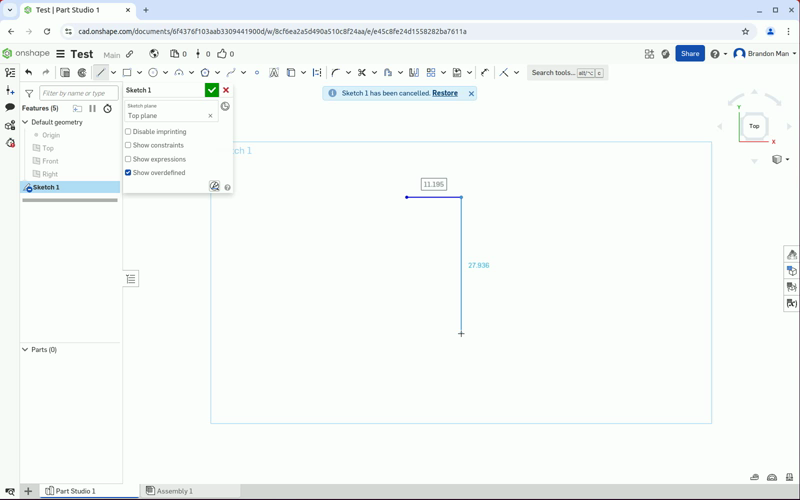
key_down(shift)
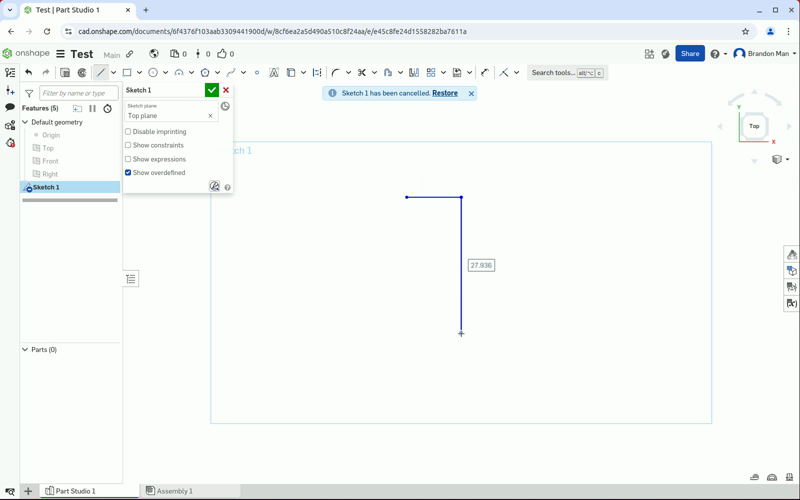
mouse_move(491, 333)
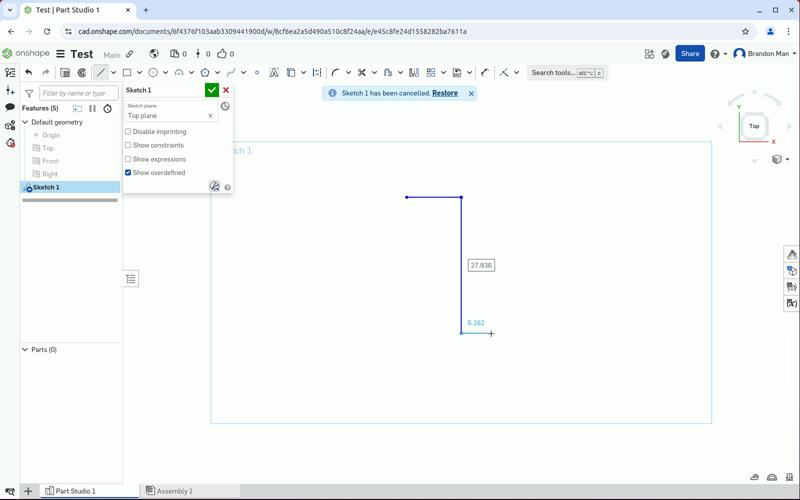
mouse_move(488, 333)
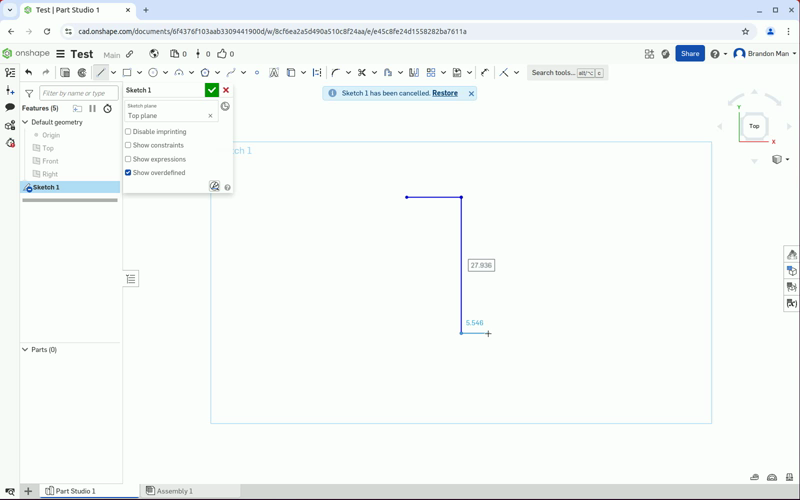
click(488, 333)
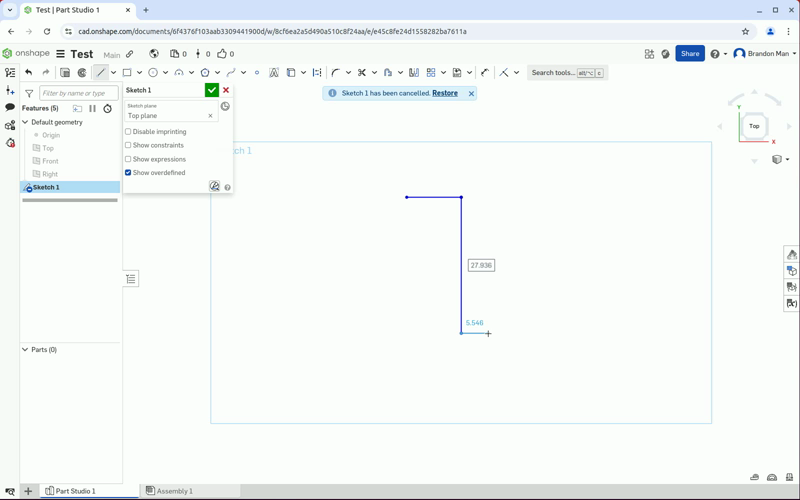
key_up(shift)
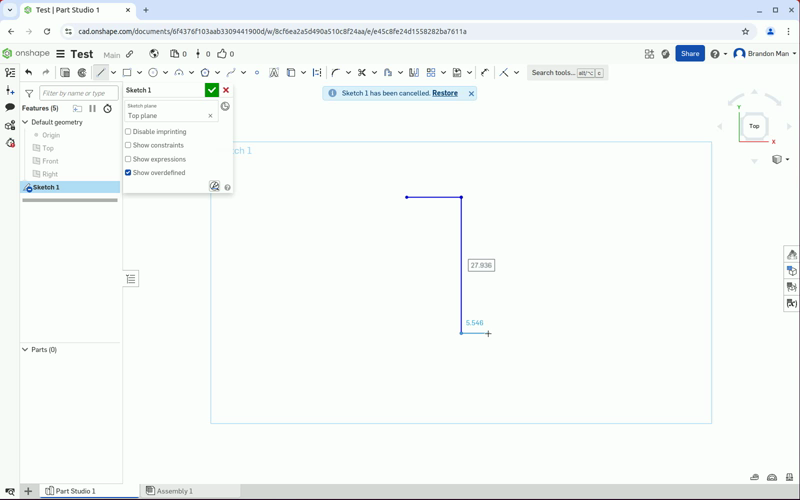
key_down(shift)
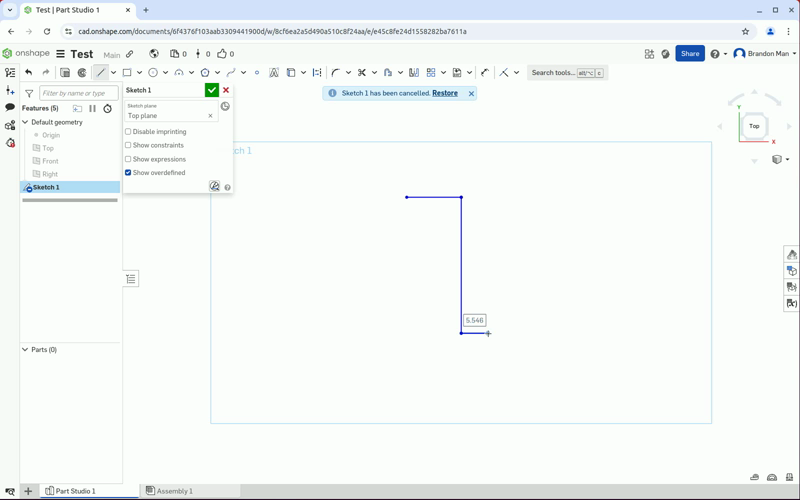
mouse_move(488, 170)
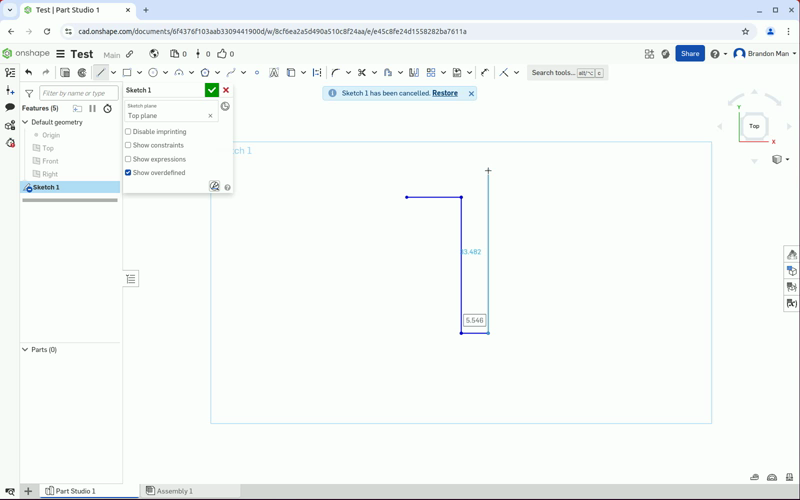
click(488, 170)
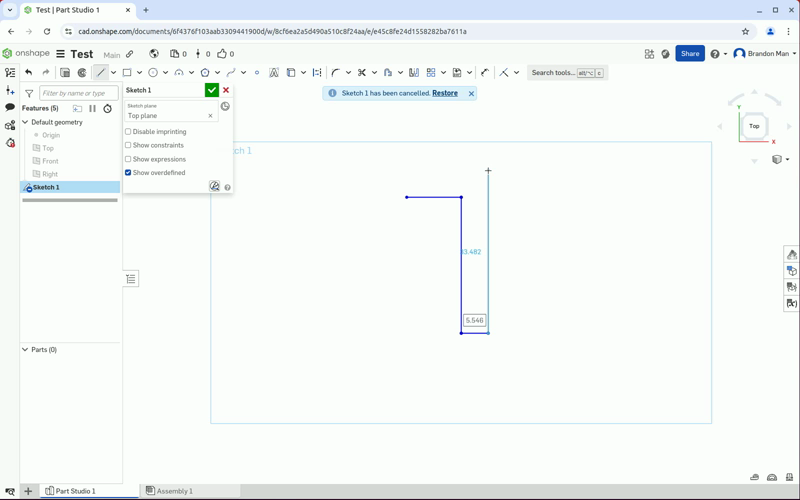
key_up(shift)
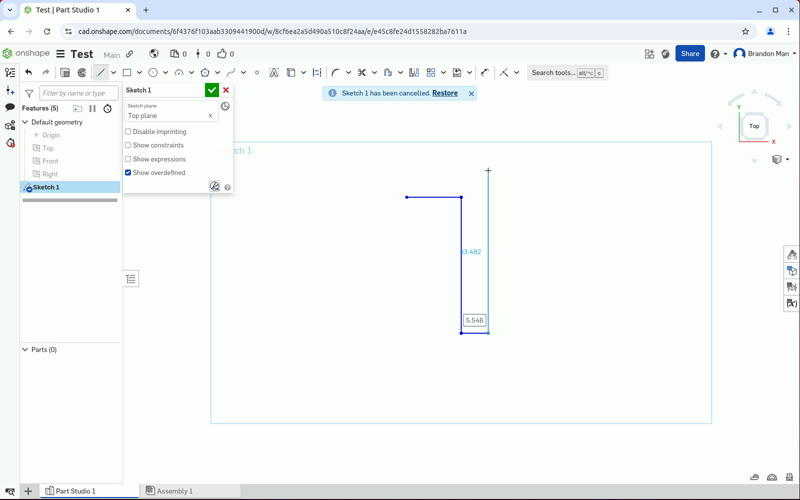
key_down(shift)
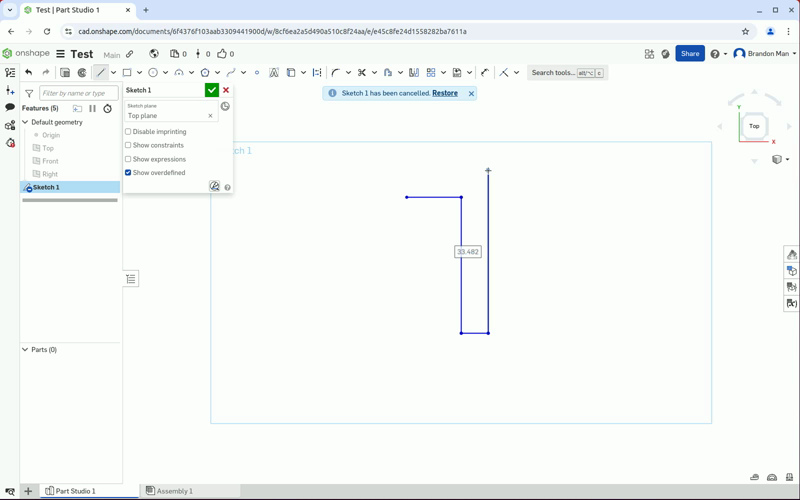
mouse_move(406, 170)
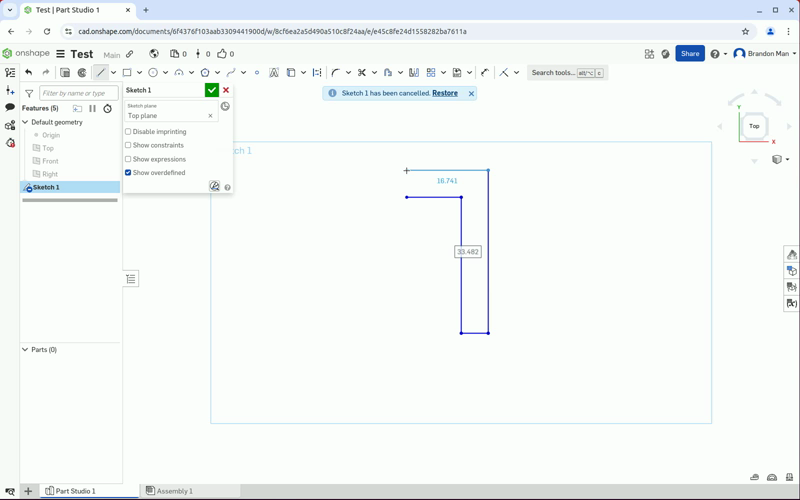
click(406, 170)
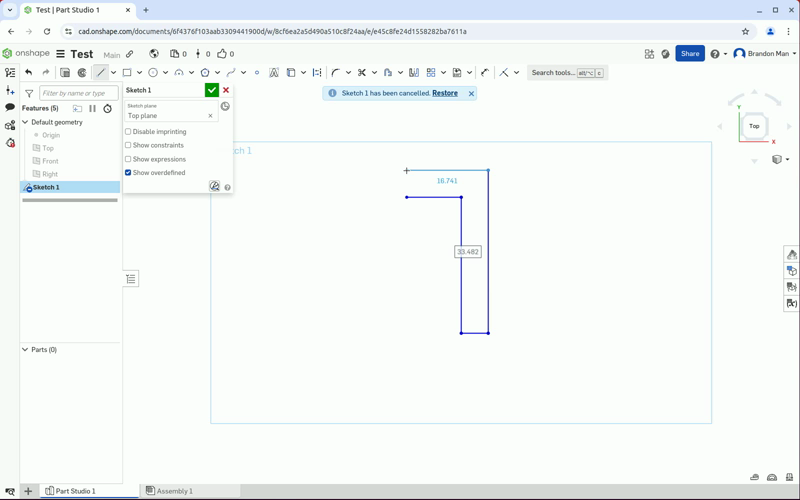
key_up(shift)
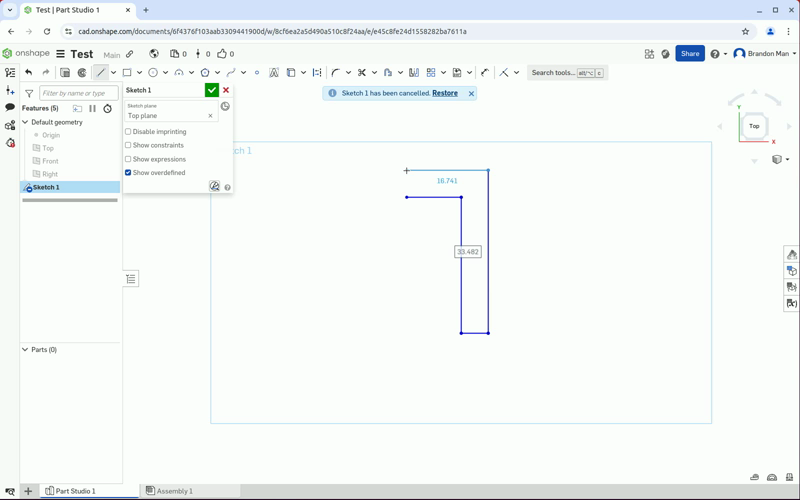
mouse_move(436, 170)
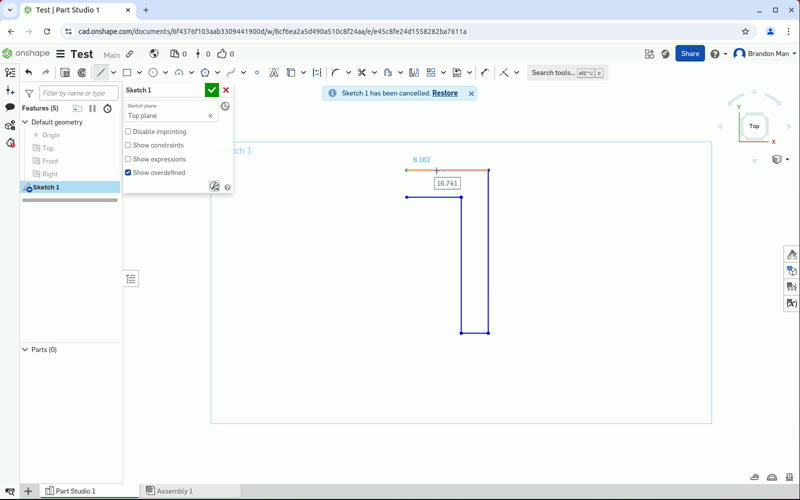
key_down(shift)
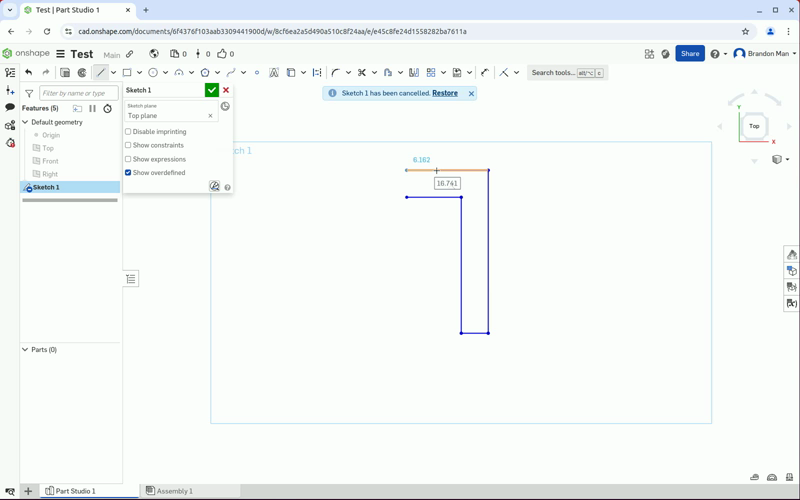
mouse_move(406, 197)
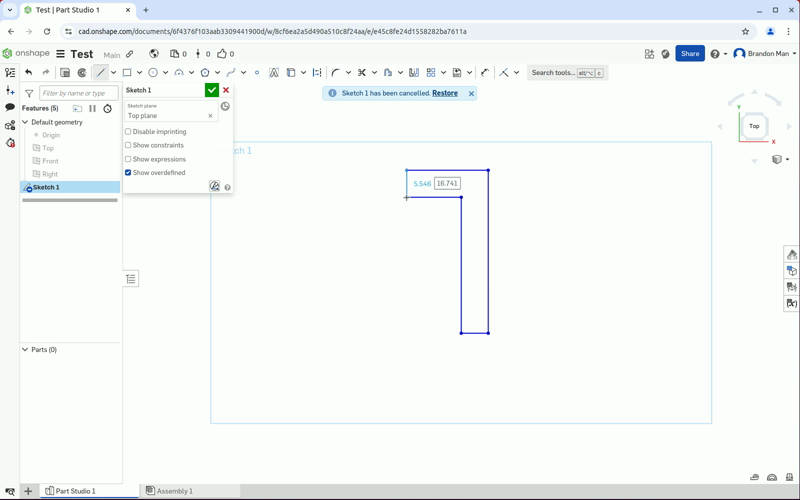
key_up(shift)
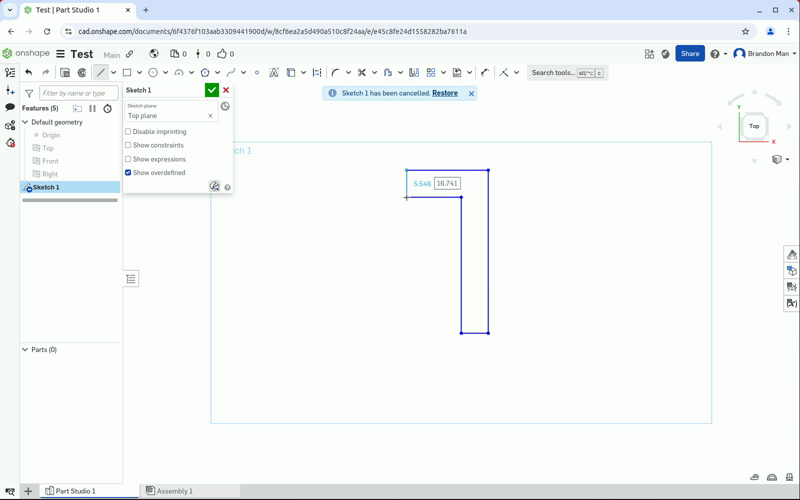
click(406, 197)
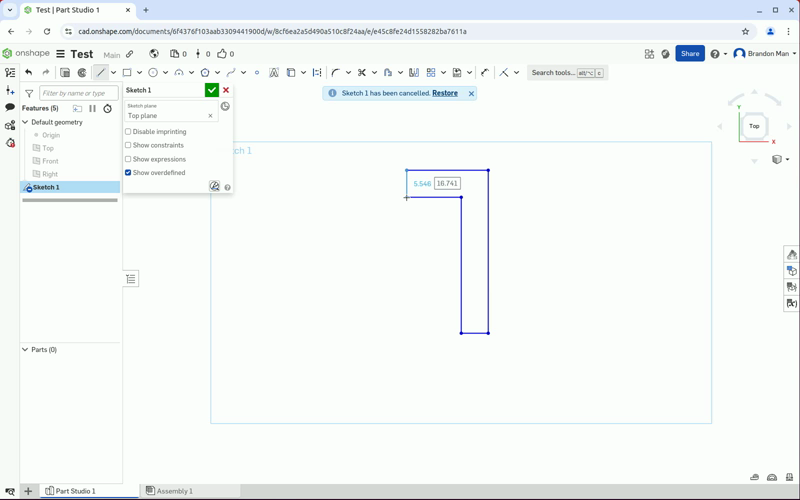
key(esc)
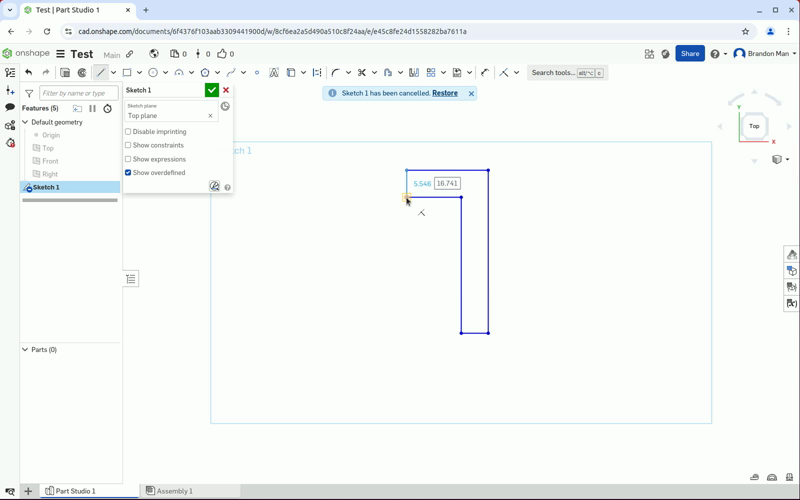
mouse_move(460, 175)
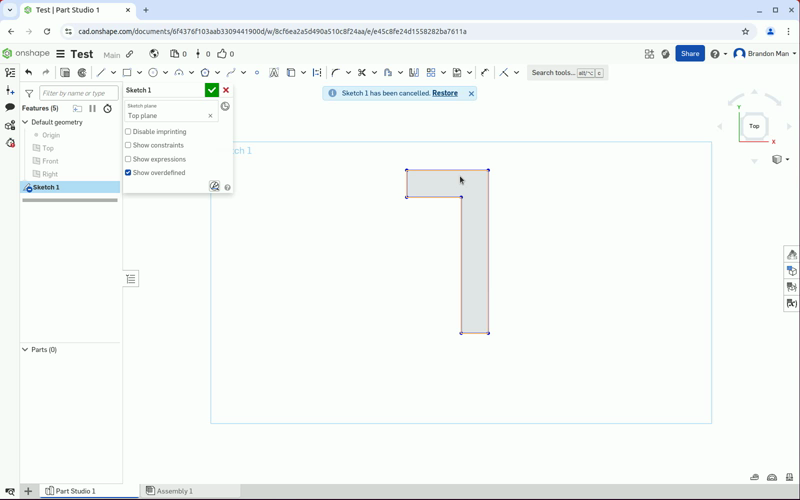
click(460, 175)
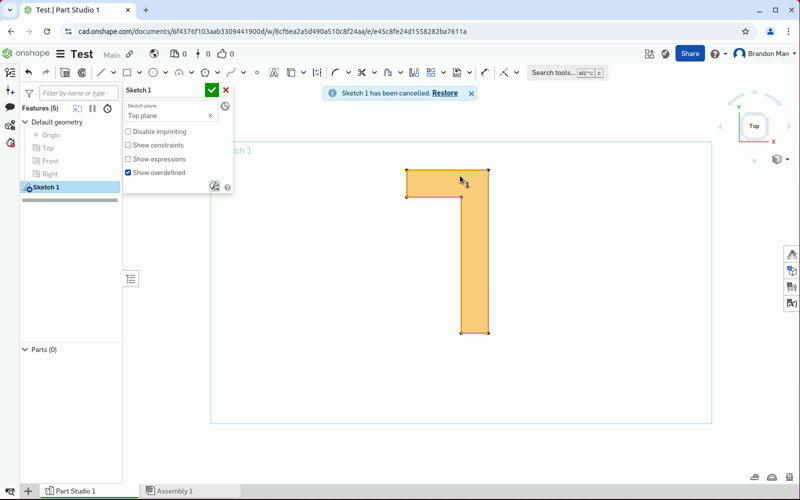
mouse_move(73, 352)
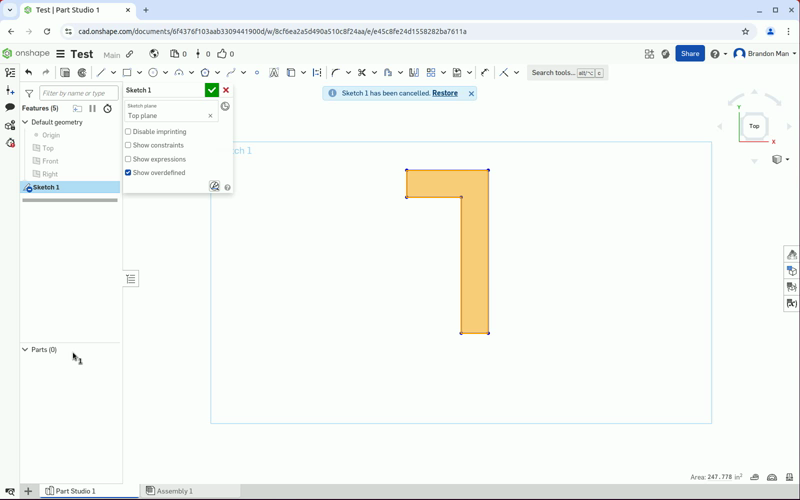
key(shift+y)
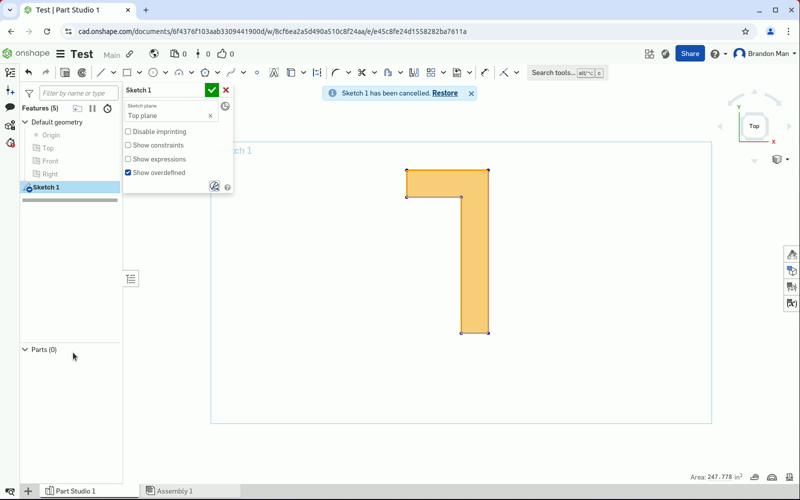
key(shift+e)
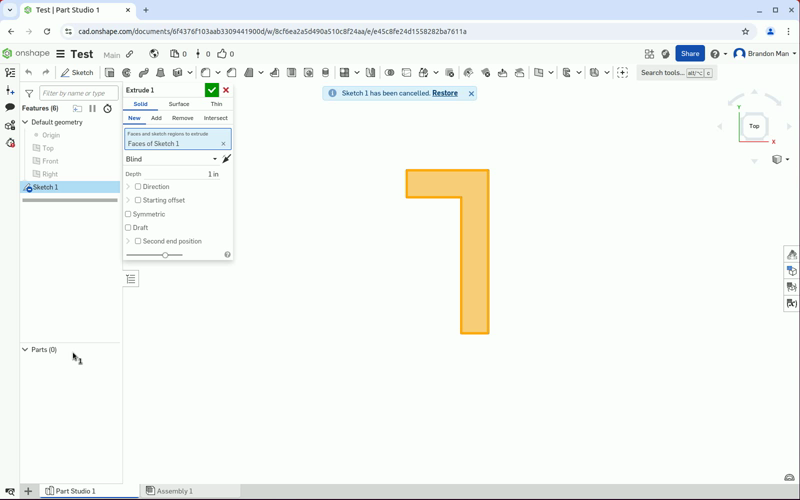
mouse_move(143, 106)
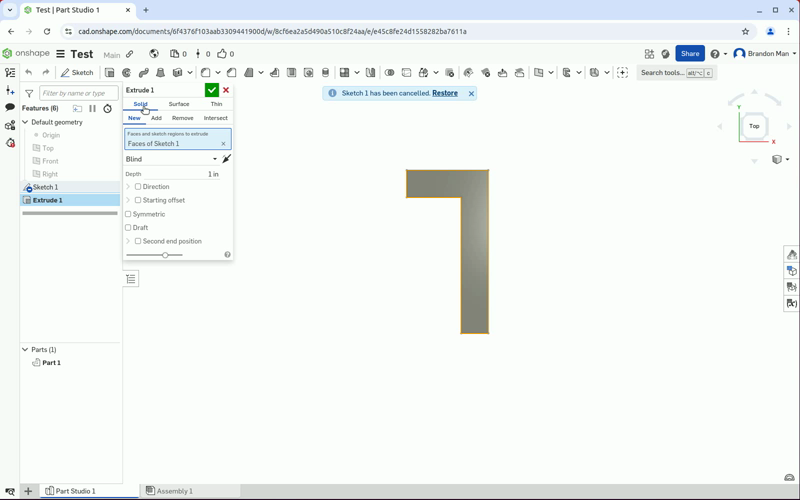
click(143, 106)
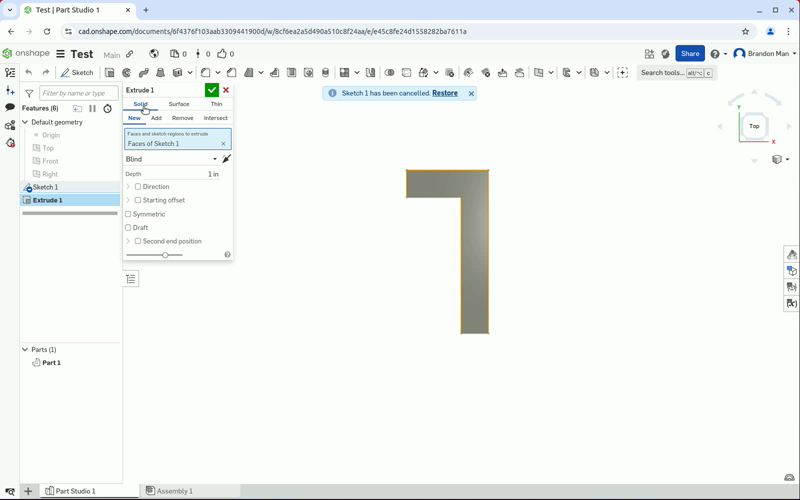
mouse_move(137, 120)
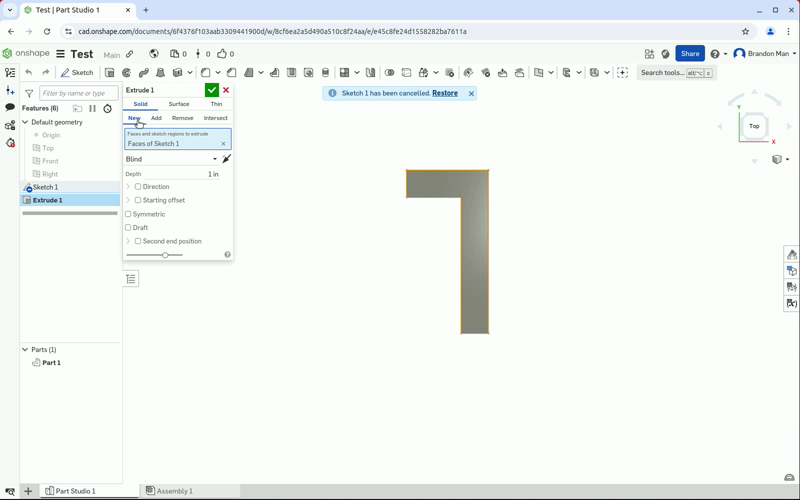
click(137, 120)
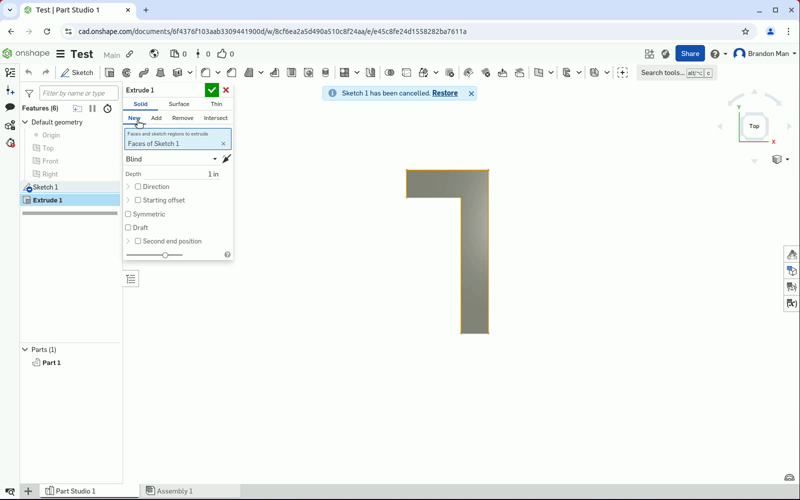
key(tab, 4)
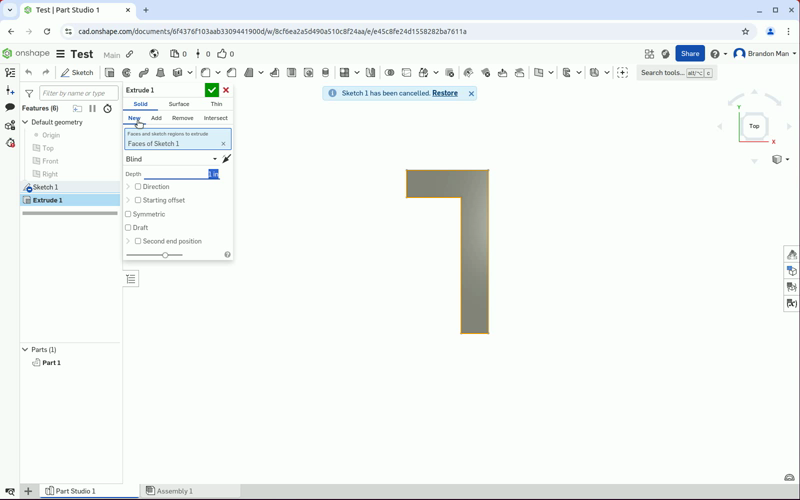
text(11.073)
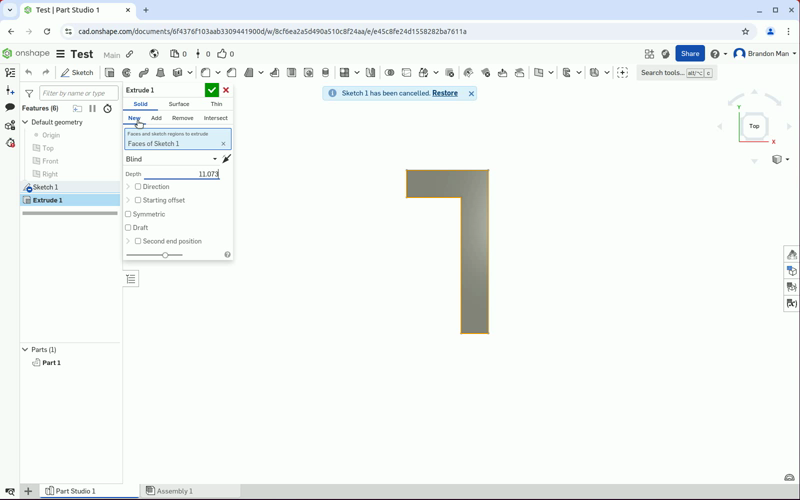
key(enter)
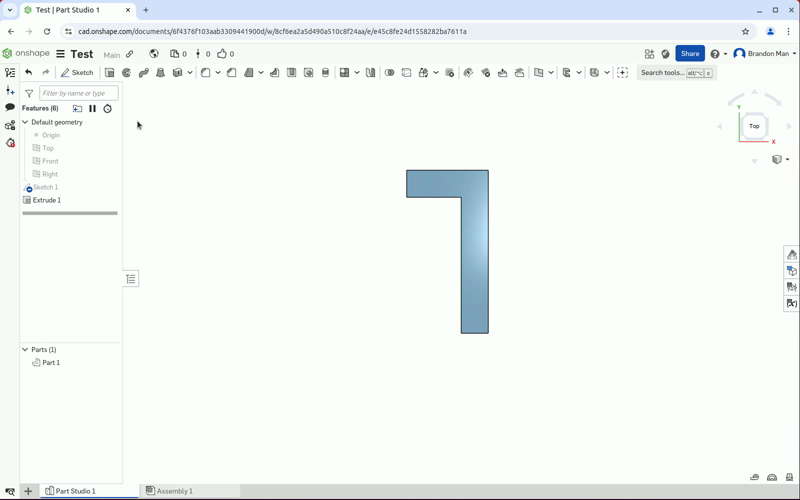
key(shift+h)
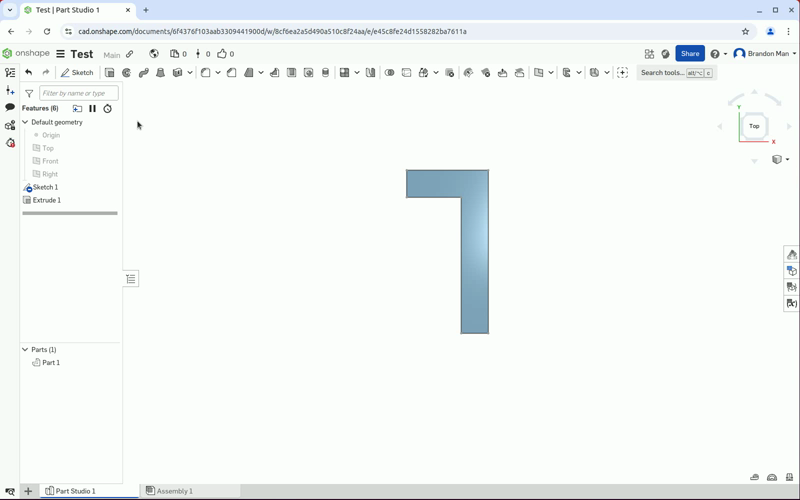
key(shift+h)
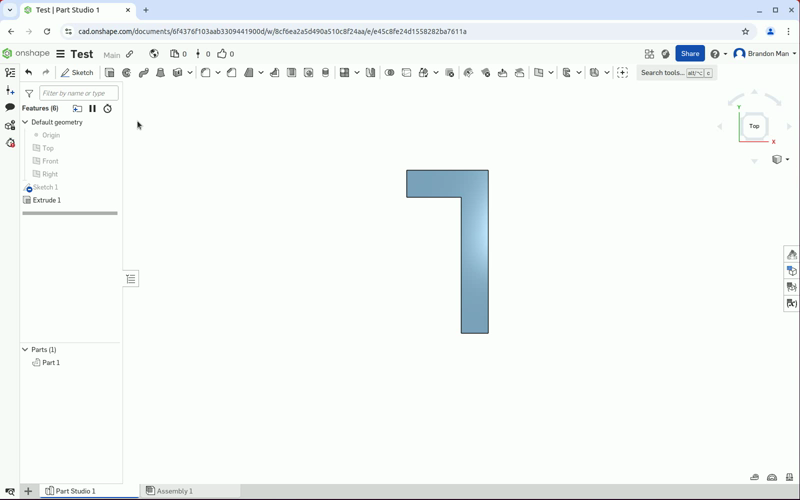
mouse_move(73, 189)
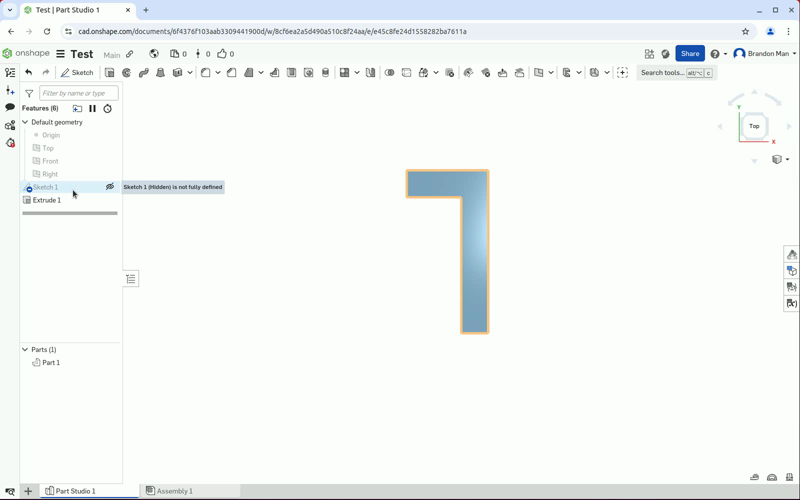
click(73, 189)
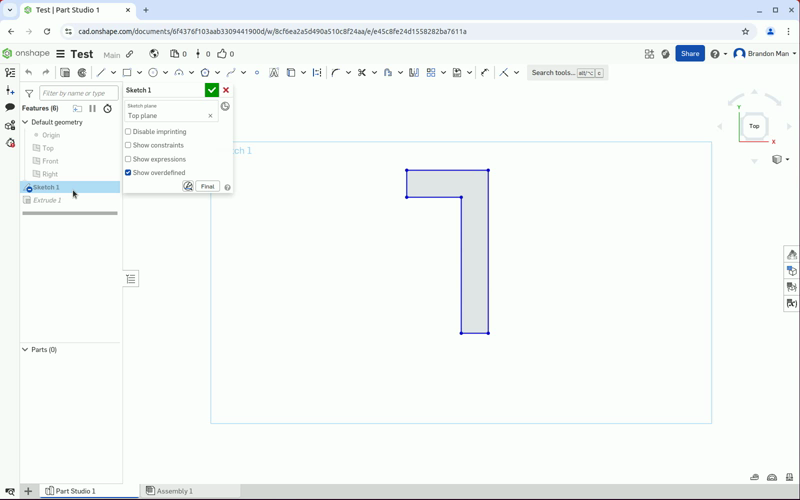
mouse_move(229, 92)
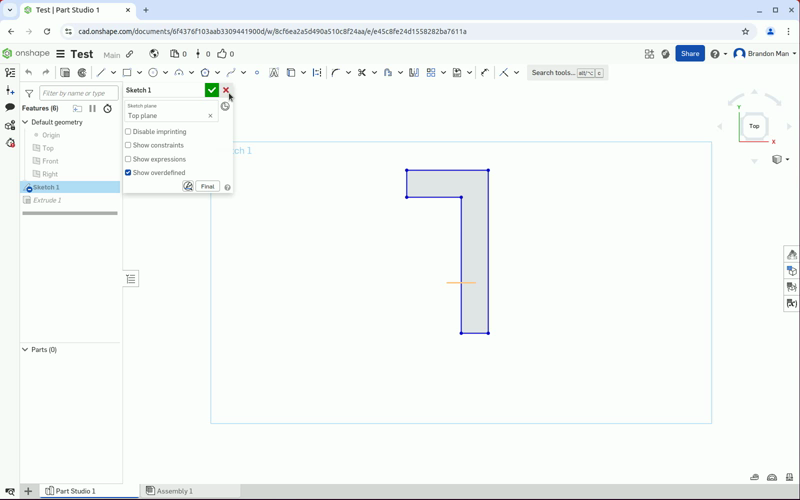
click(229, 92)
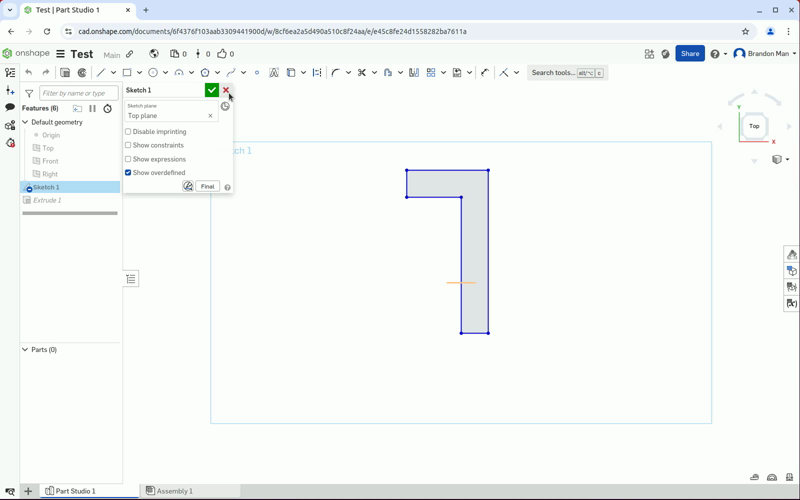
key(shift+s)
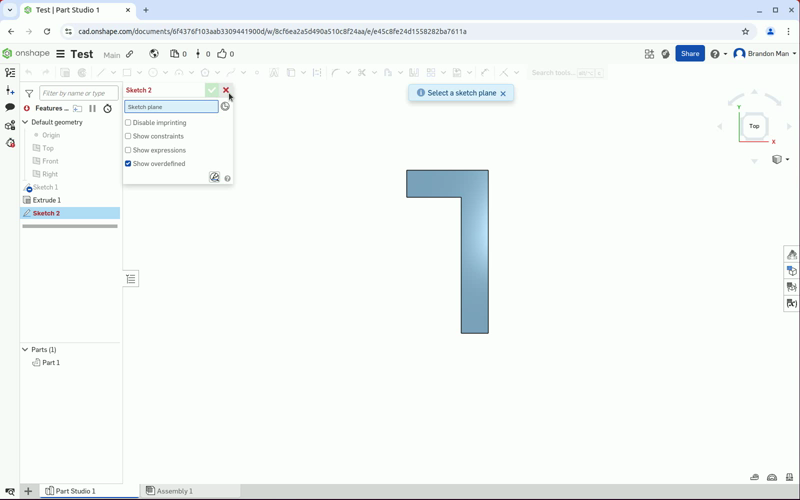
mouse_move(73, 150)
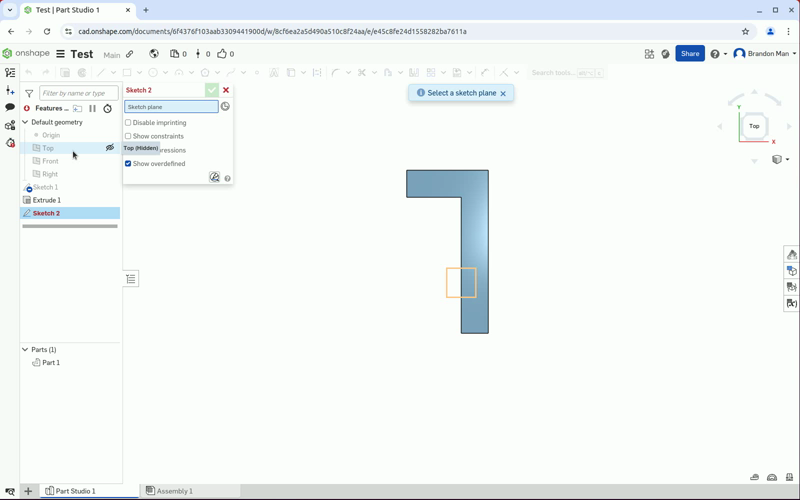
click(73, 150)
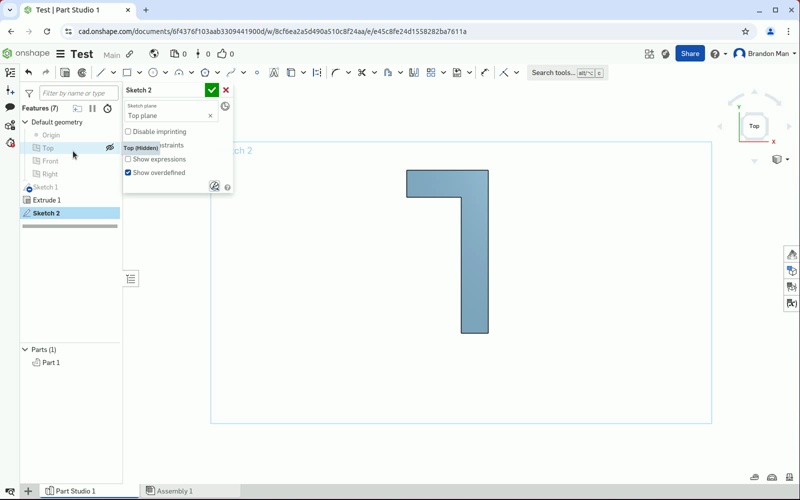
mouse_move(73, 352)
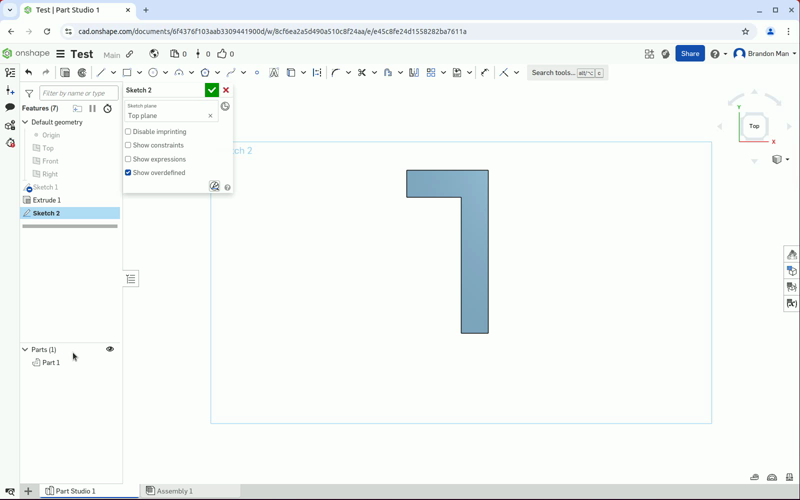
key(y)
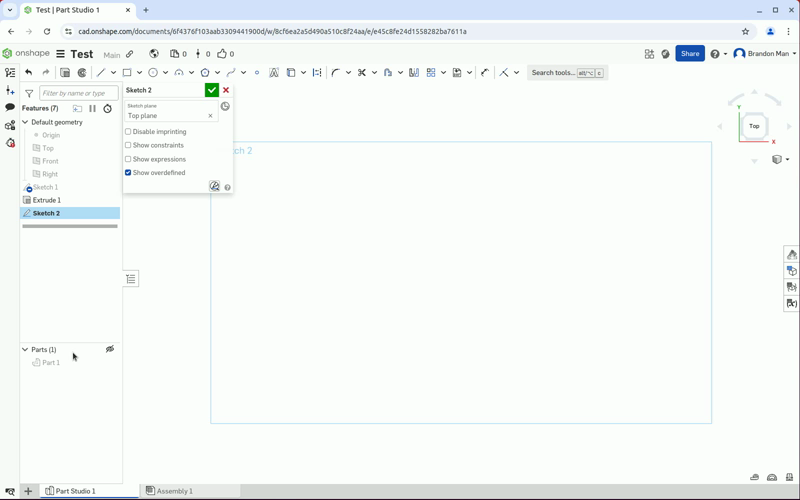
key(l)
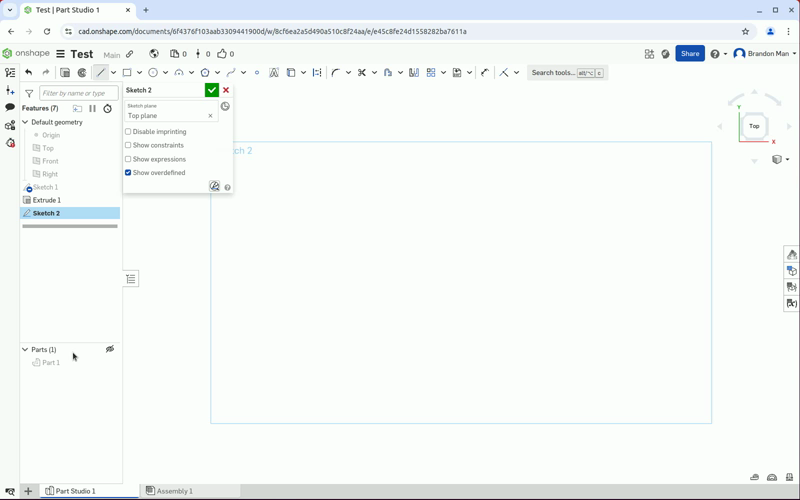
key_down(shift)
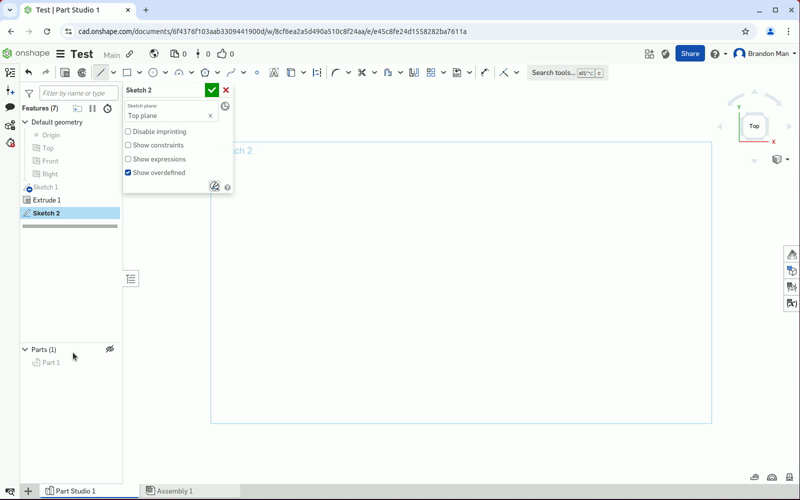
mouse_move(436, 197)
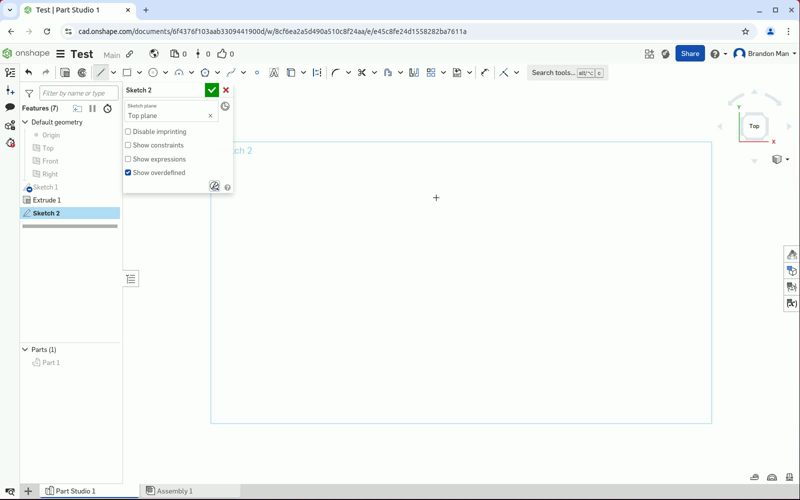
click(436, 197)
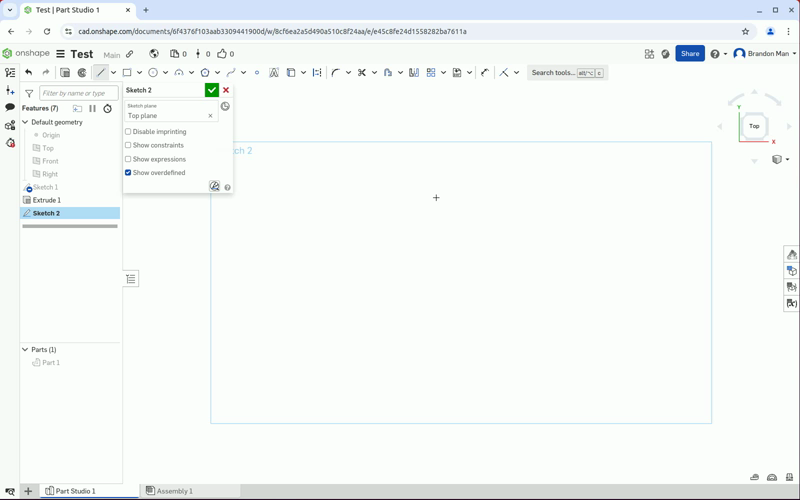
key_up(shift)
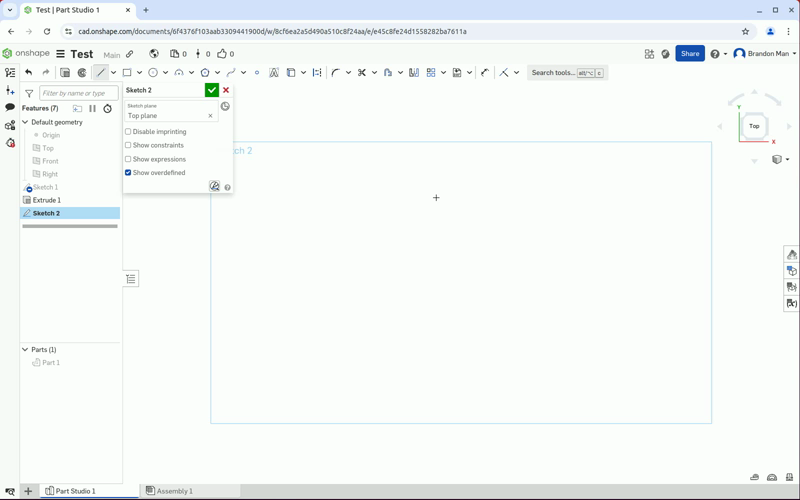
key_down(shift)
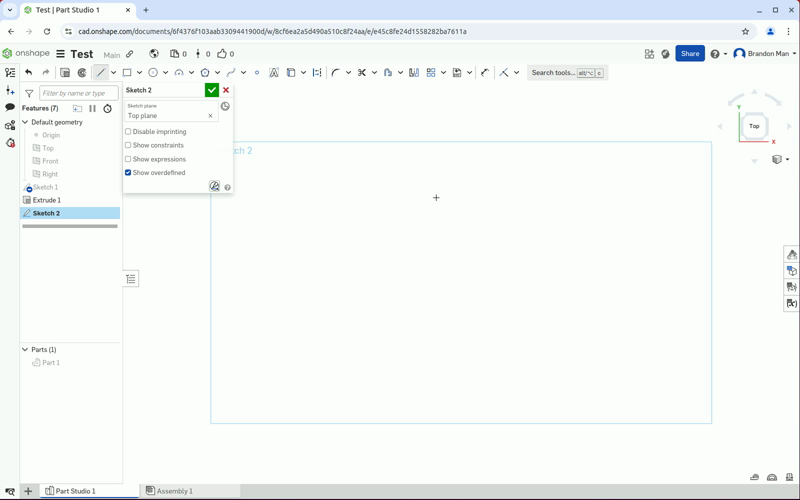
mouse_move(466, 197)
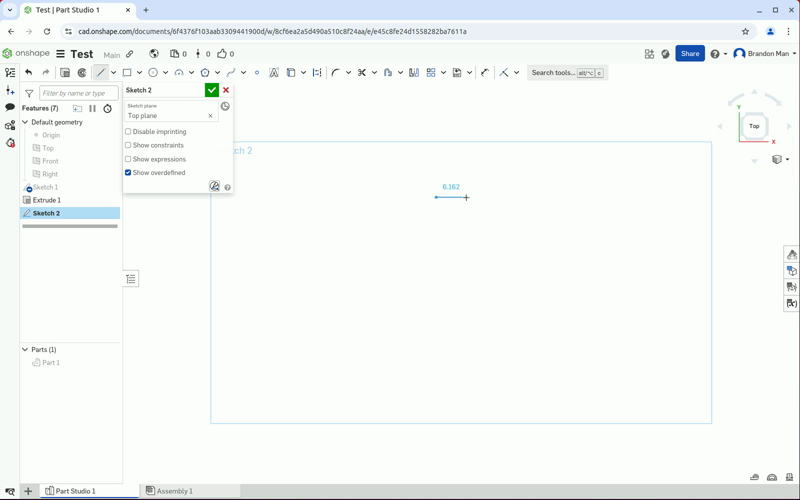
mouse_move(460, 241)
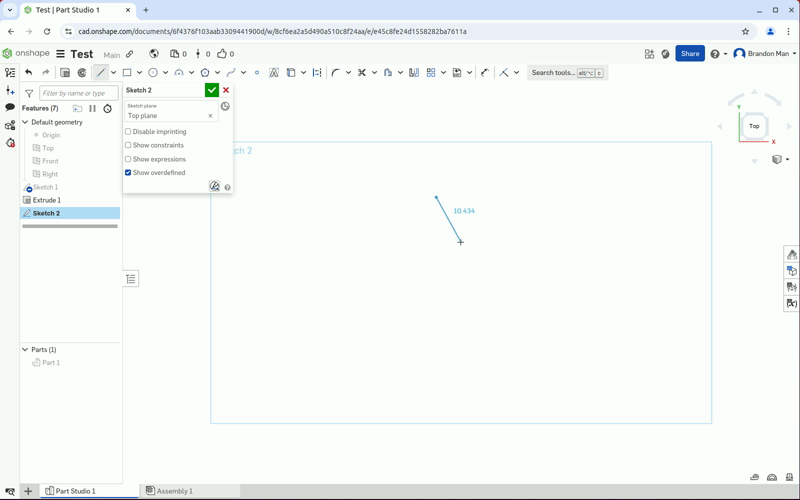
click(460, 241)
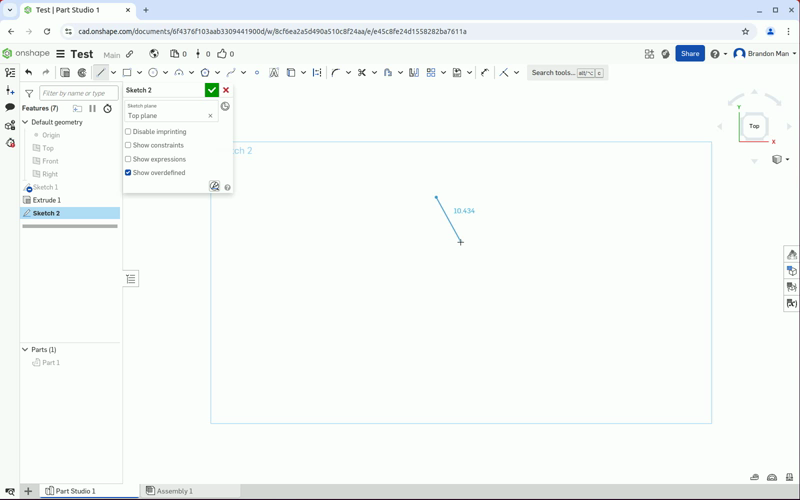
key_up(shift)
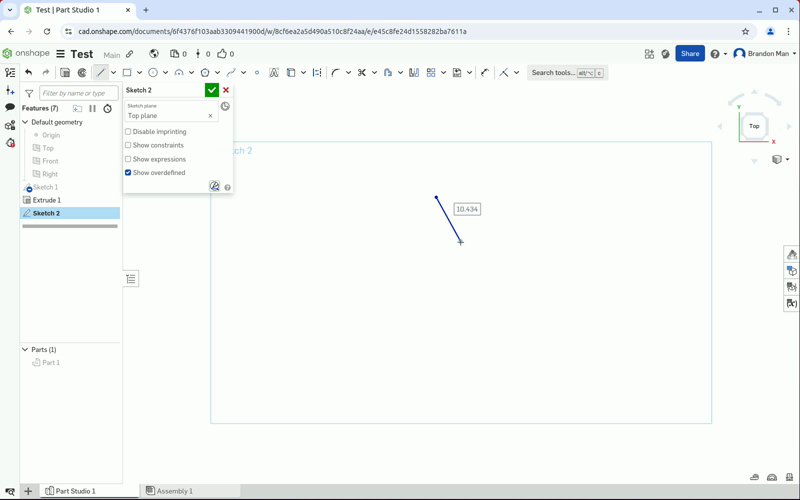
key_down(shift)
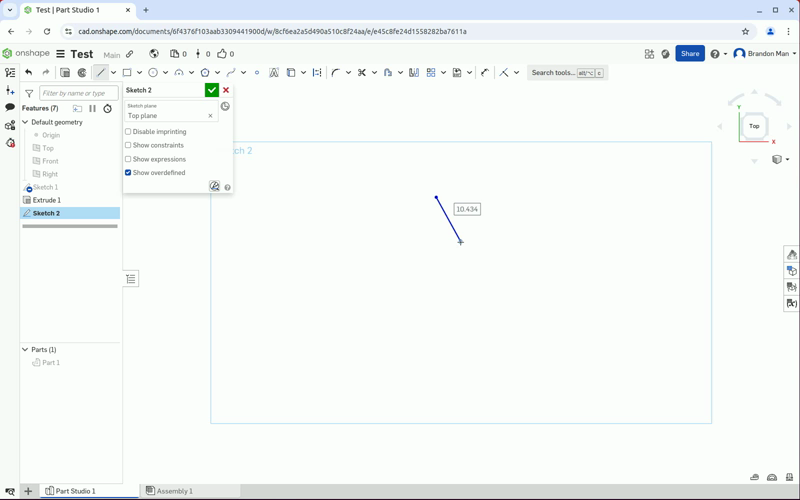
mouse_move(490, 241)
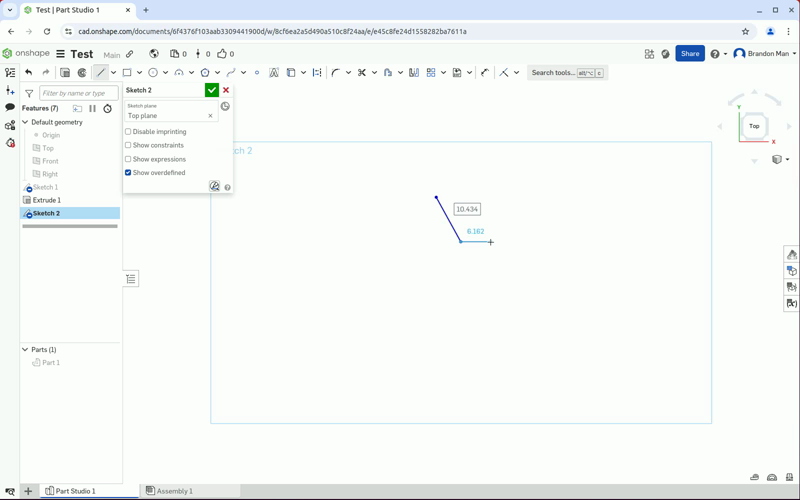
mouse_move(460, 197)
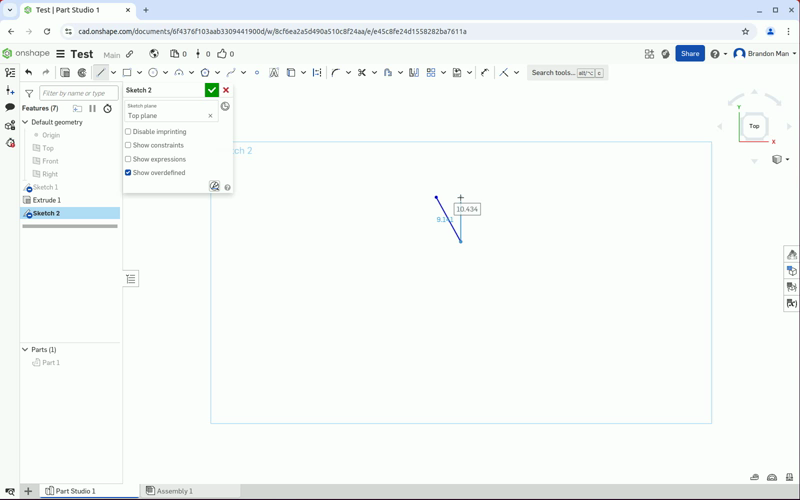
click(460, 197)
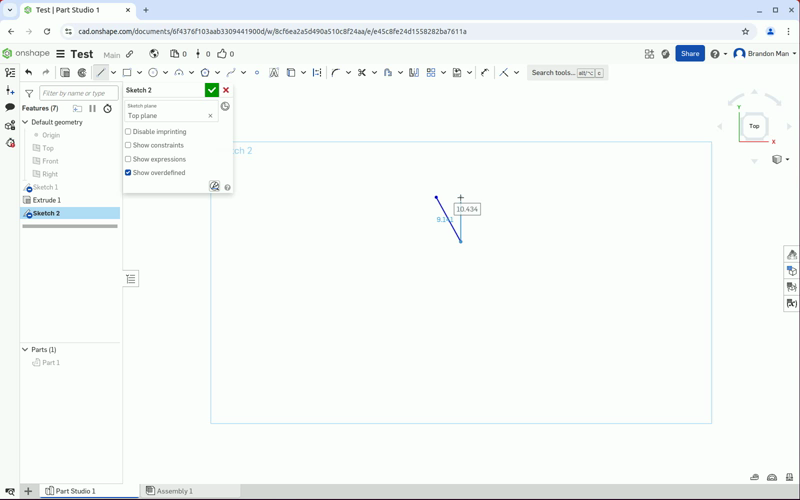
key_up(shift)
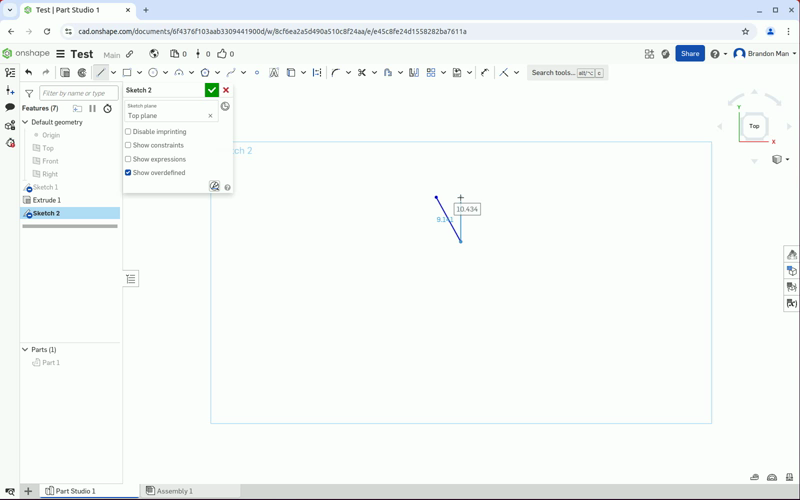
mouse_move(490, 197)
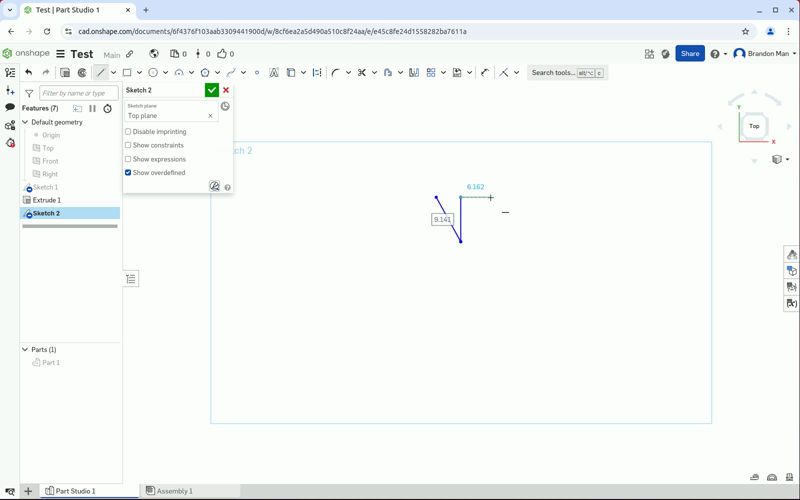
key_down(shift)
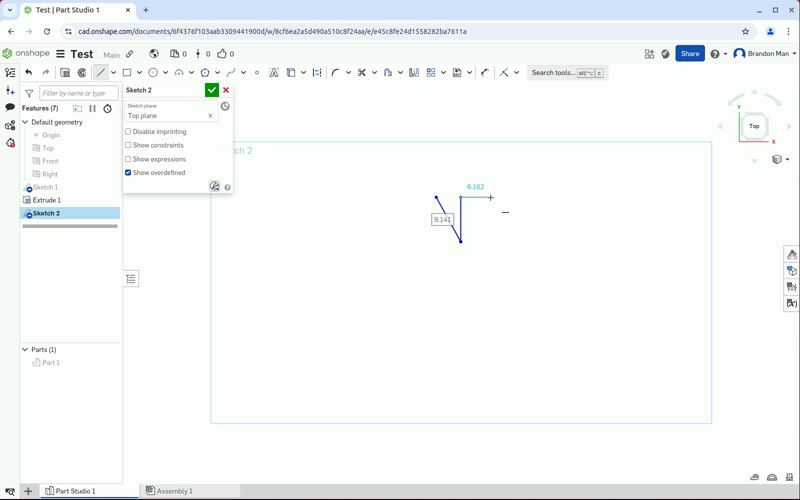
mouse_move(436, 197)
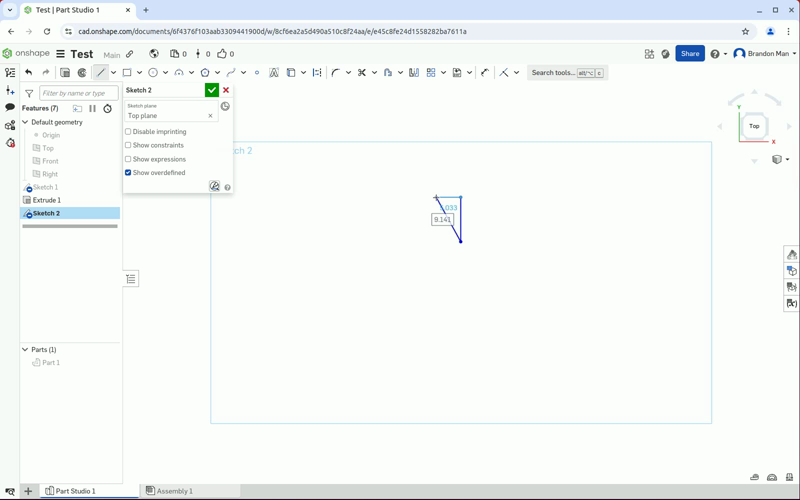
key_up(shift)
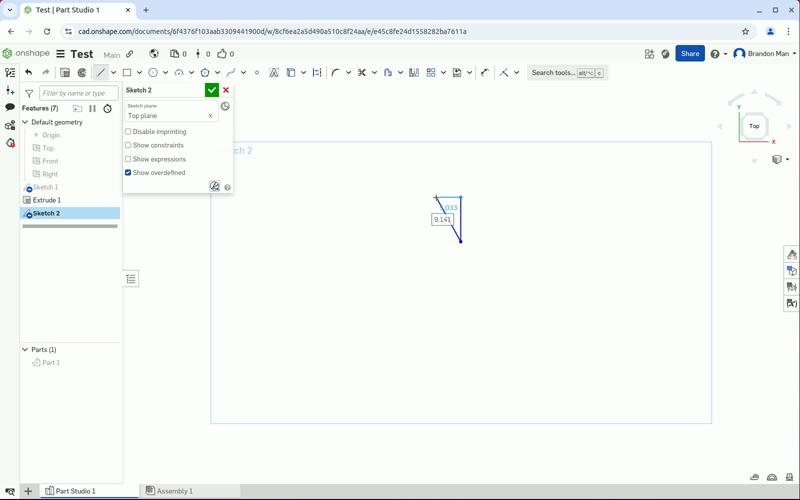
click(436, 197)
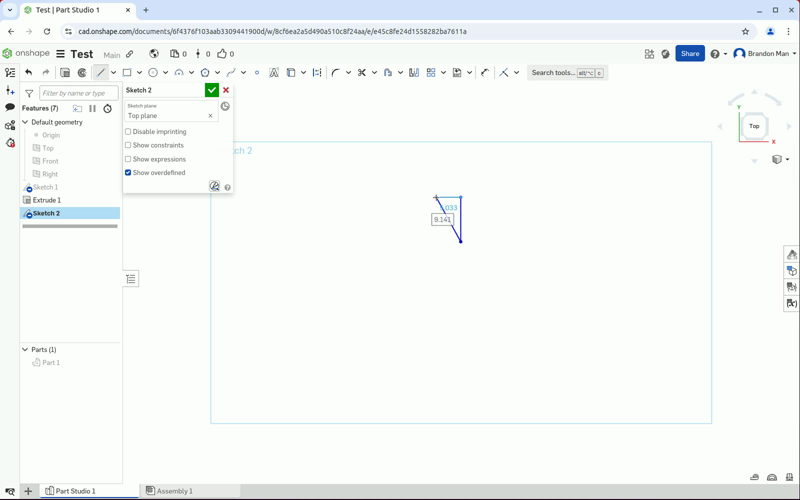
key(esc)
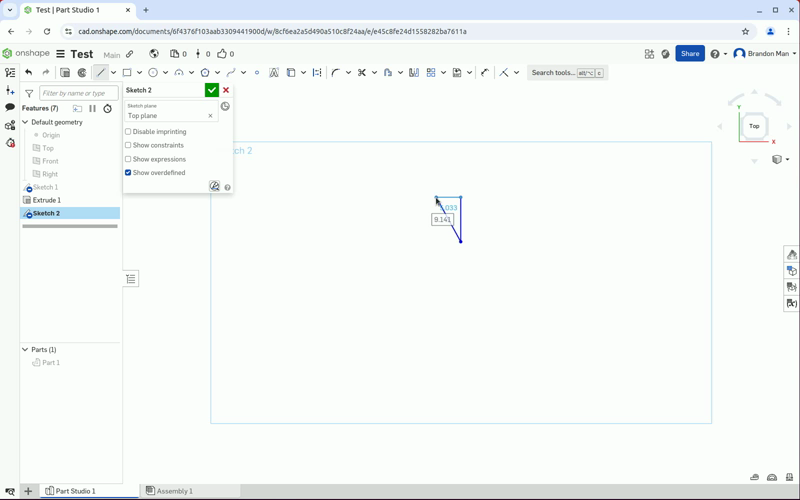
mouse_move(447, 203)
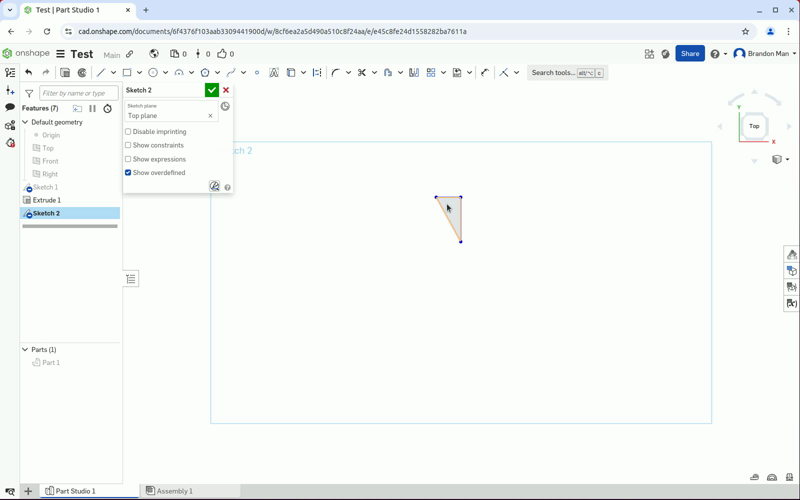
scroll(6)
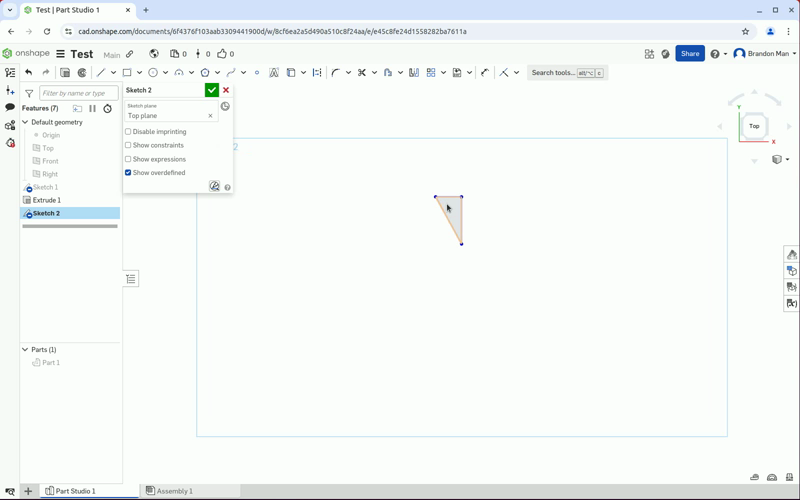
scroll(6)
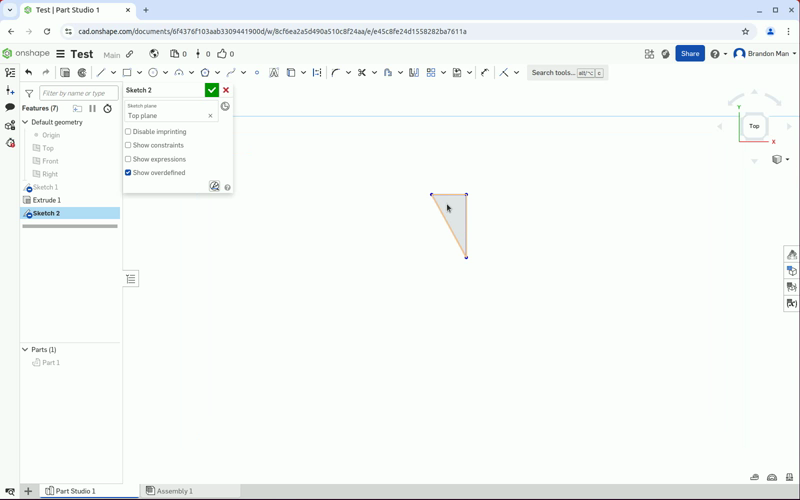
scroll(6)
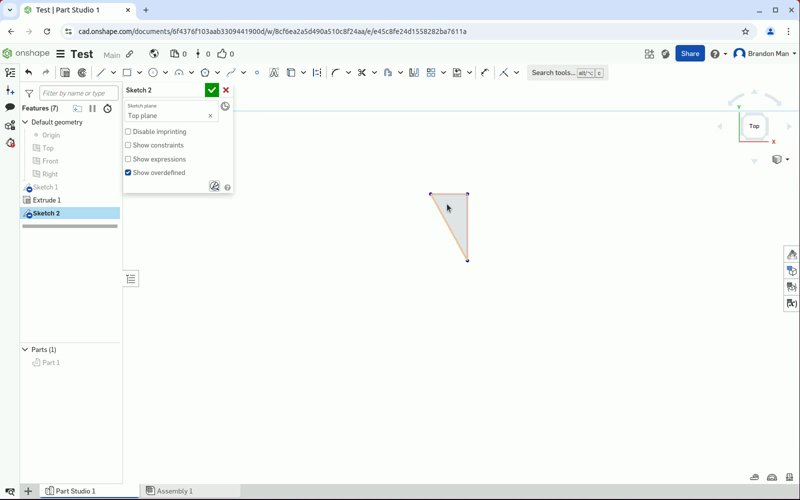
scroll(6)
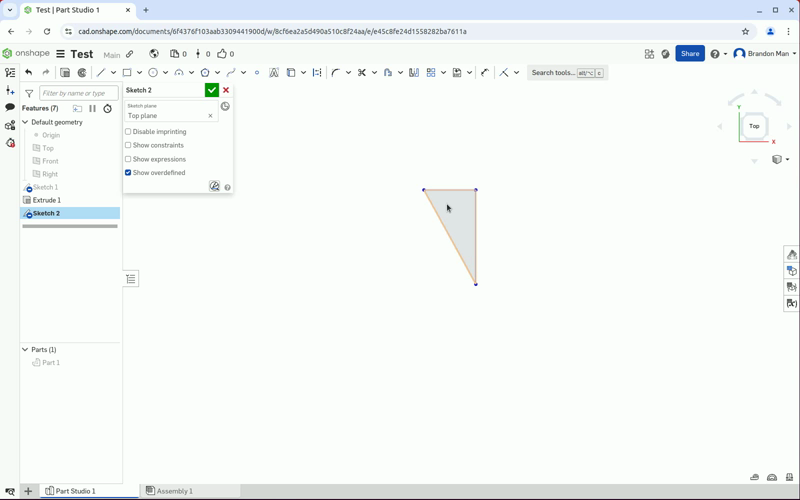
scroll(6)
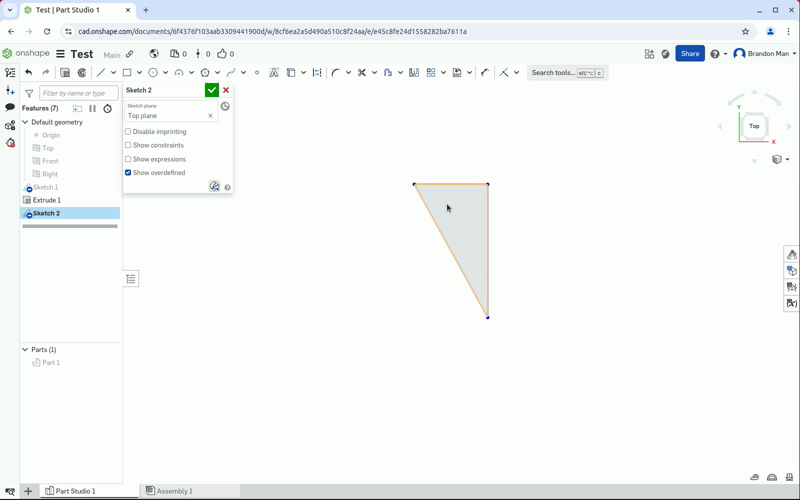
scroll(6)
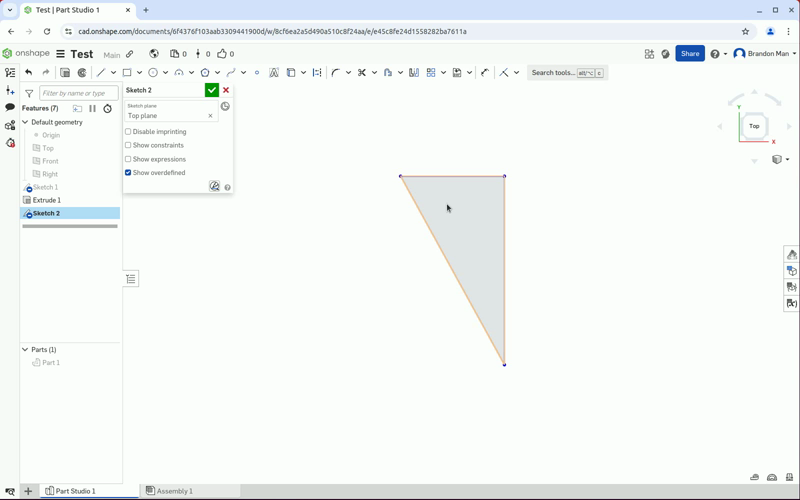
scroll(6)
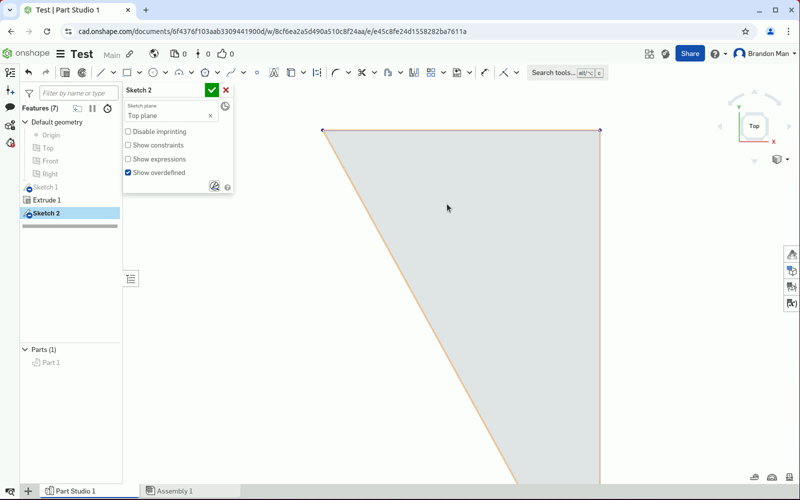
click(447, 203)
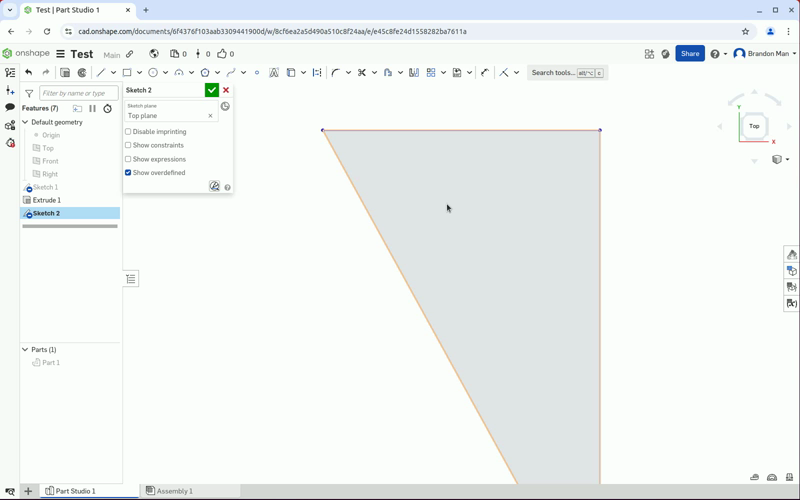
scroll(-6)
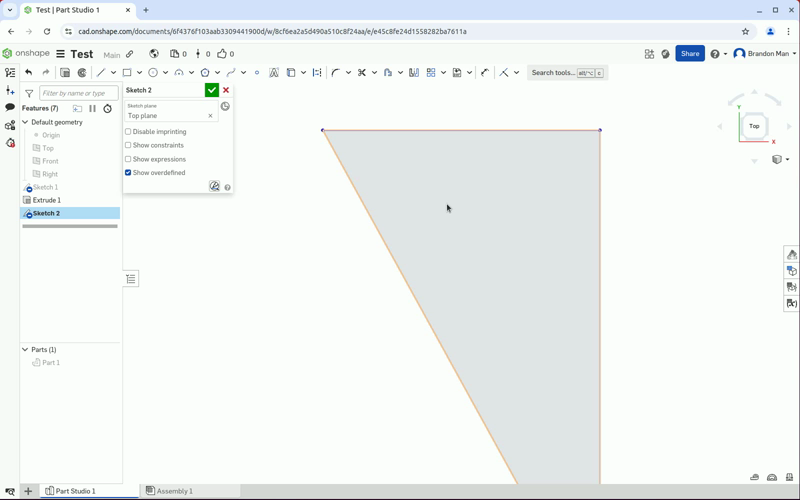
scroll(-6)
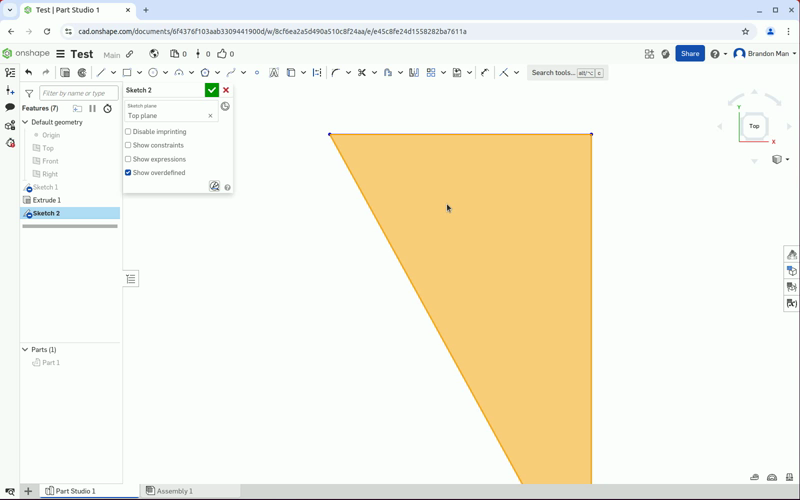
scroll(-6)
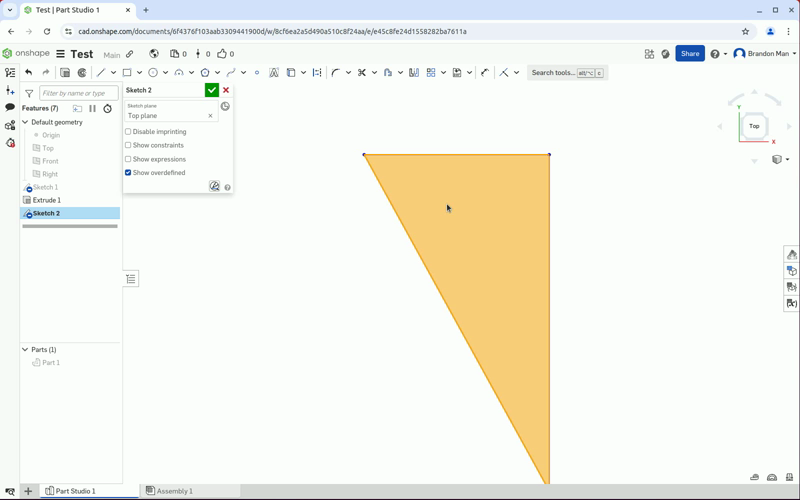
scroll(-6)
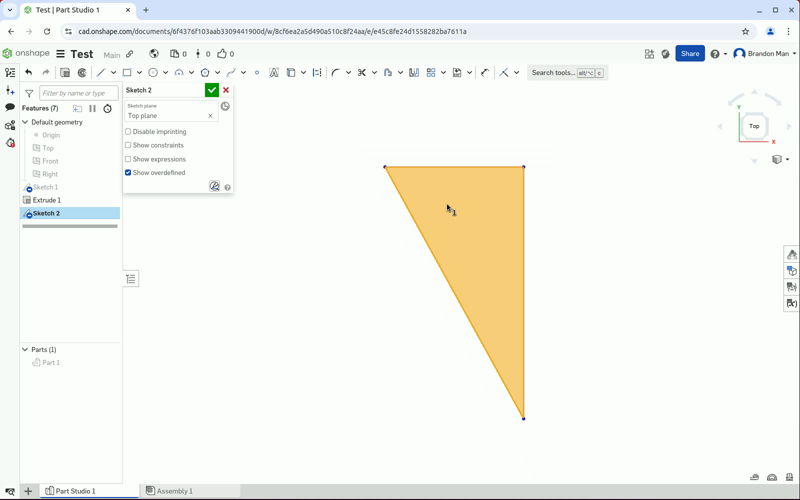
scroll(-6)
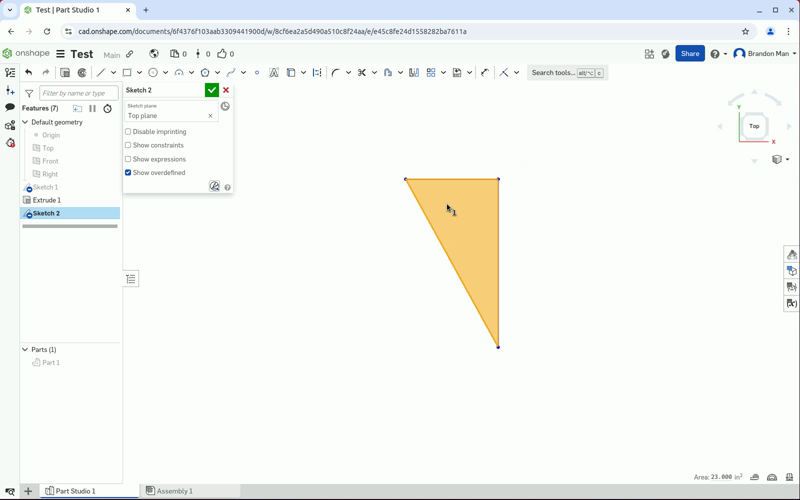
scroll(-6)
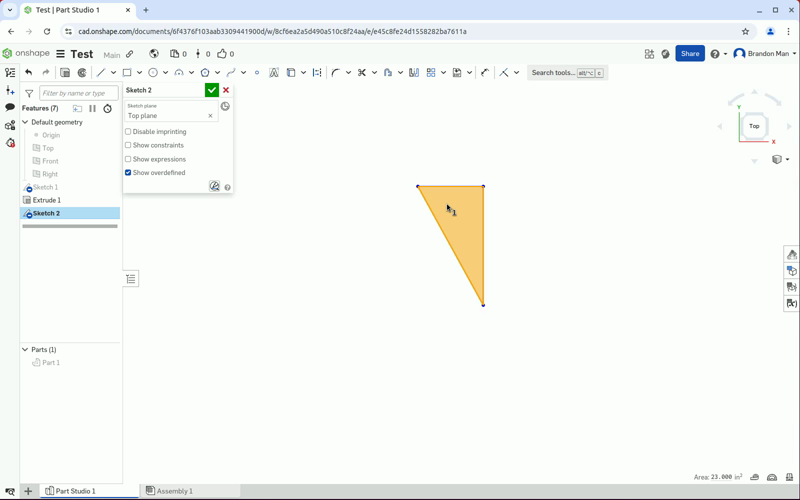
scroll(-6)
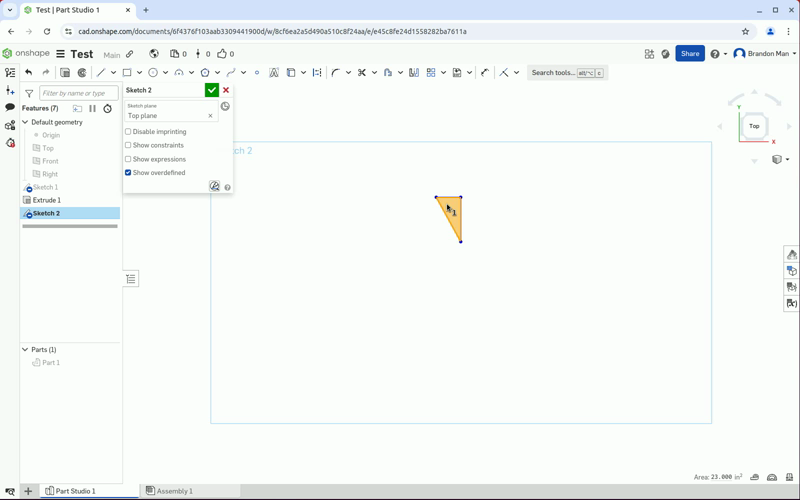
mouse_move(73, 352)
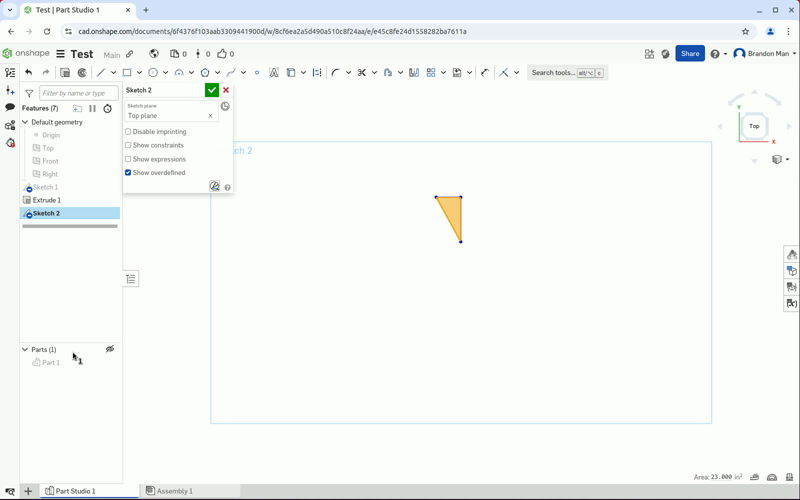
key(shift+y)
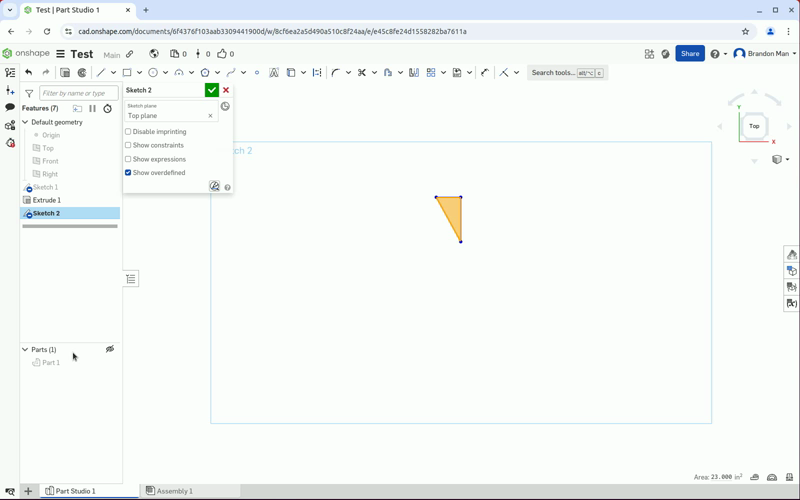
key(shift+e)
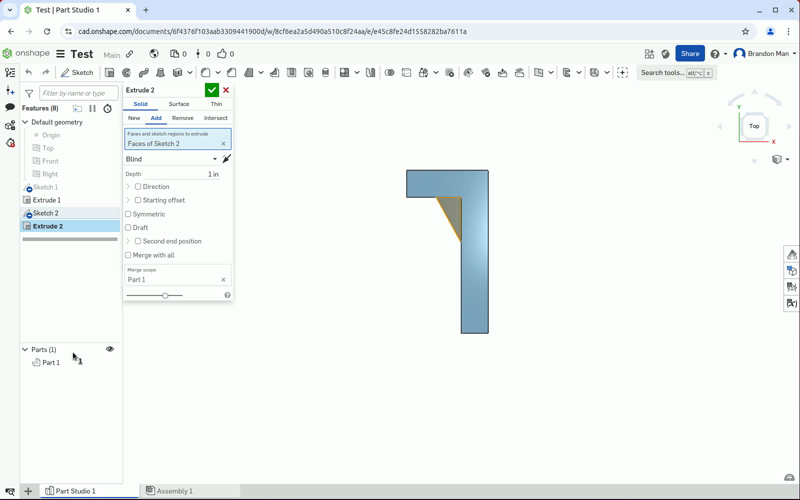
mouse_move(143, 106)
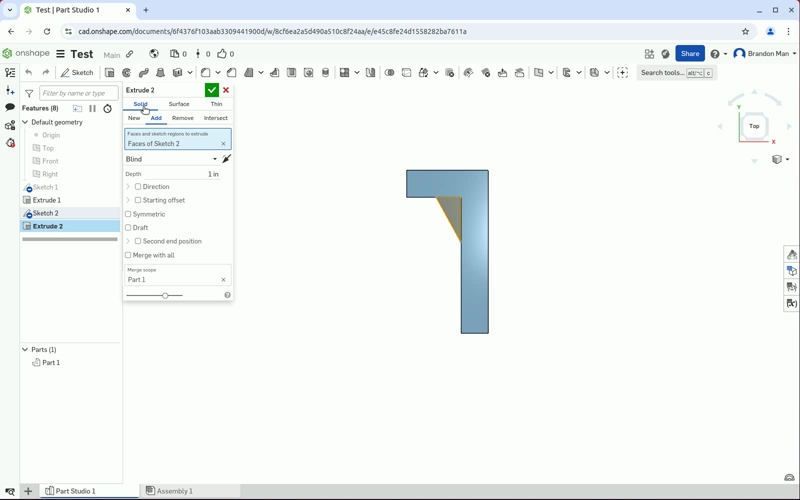
click(143, 106)
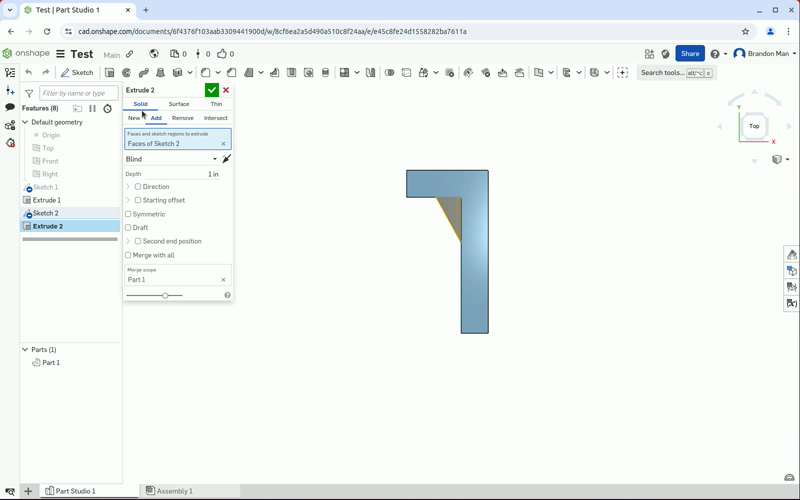
mouse_move(137, 120)
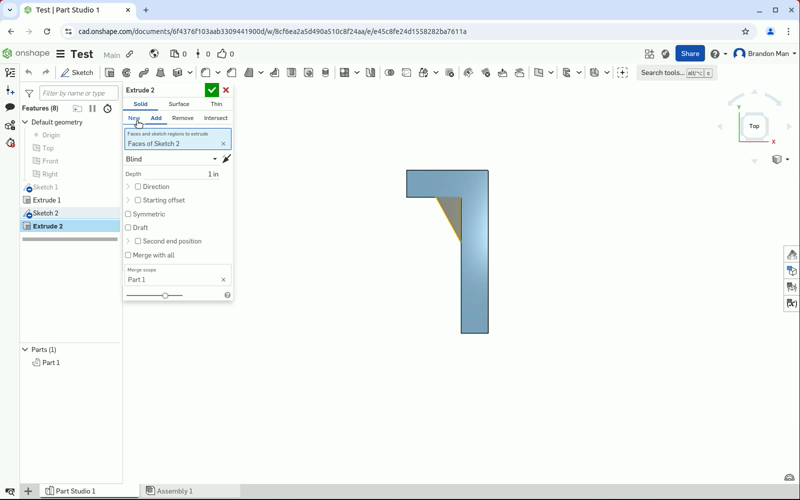
click(137, 120)
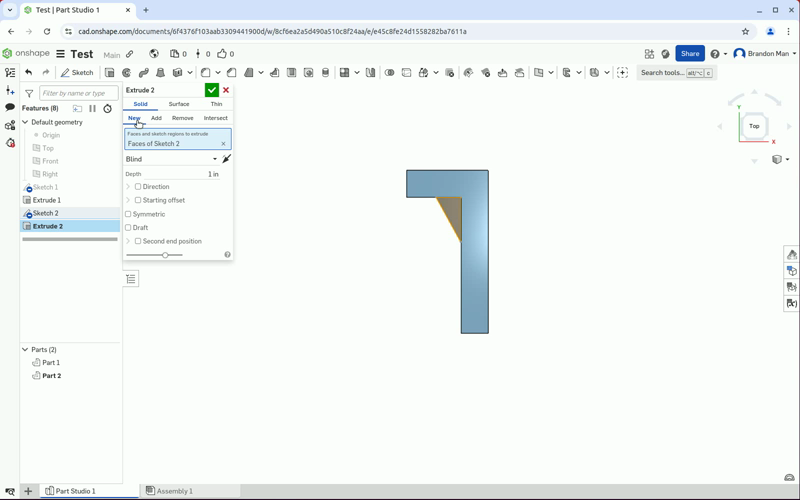
key(tab, 4)
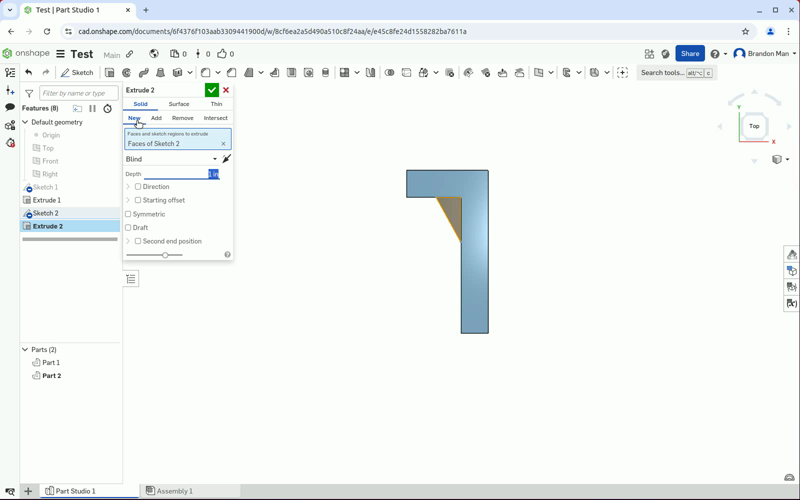
text(3.851)
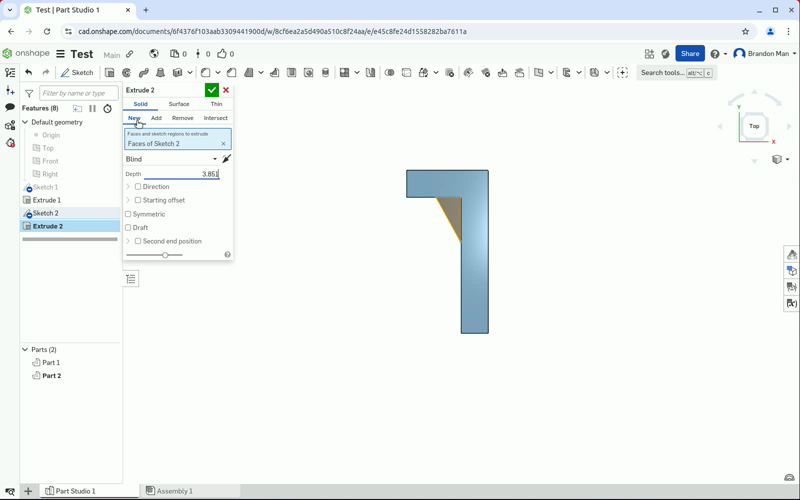
key(enter)
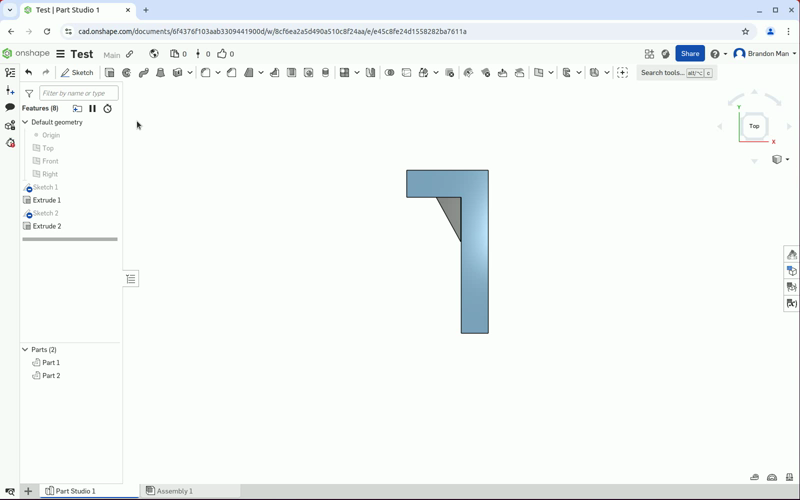
key(shift+h)
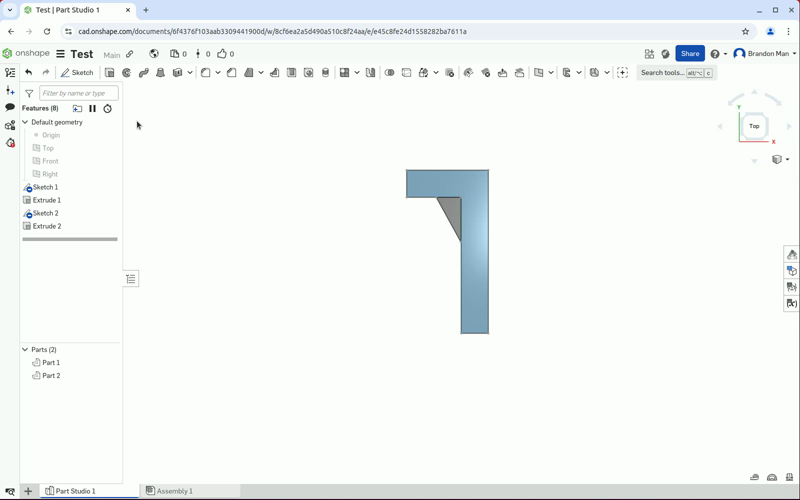
key(shift+h)
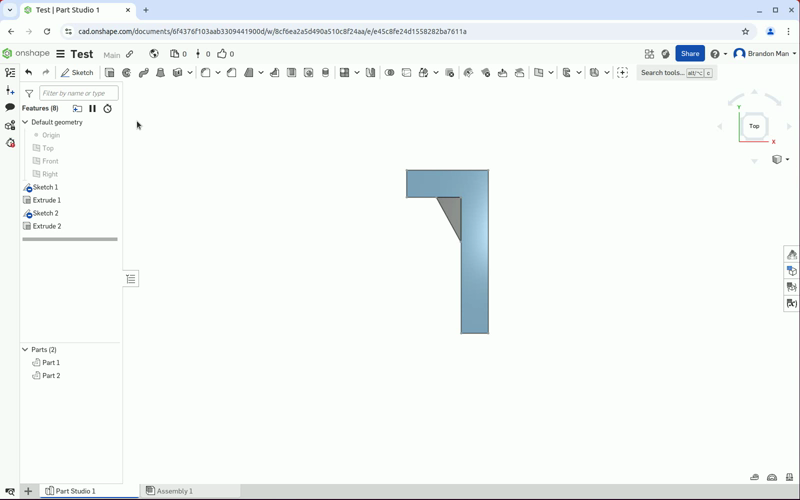
key(shift+7)
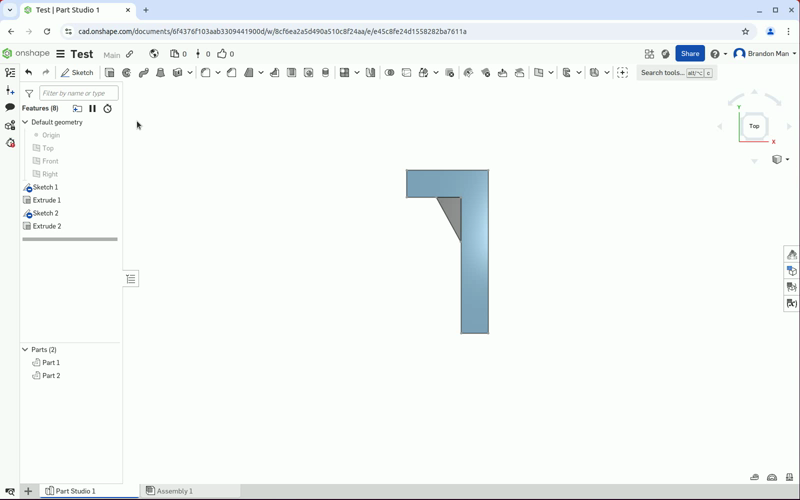
key(up, 3)
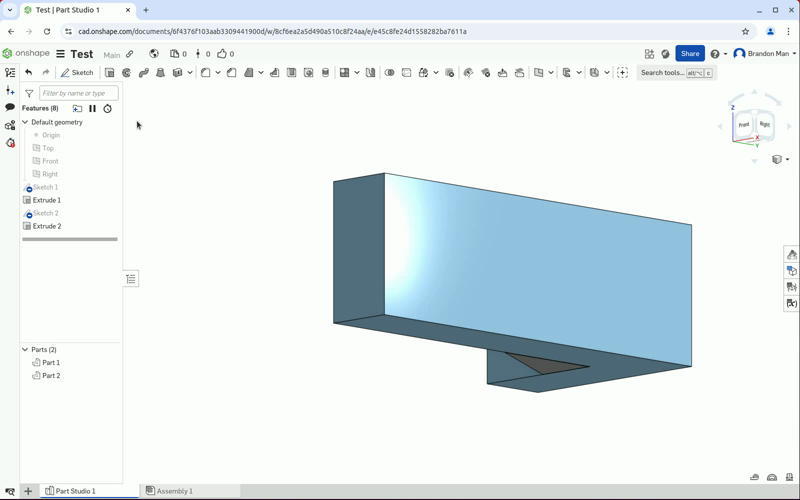
key(left, 3)
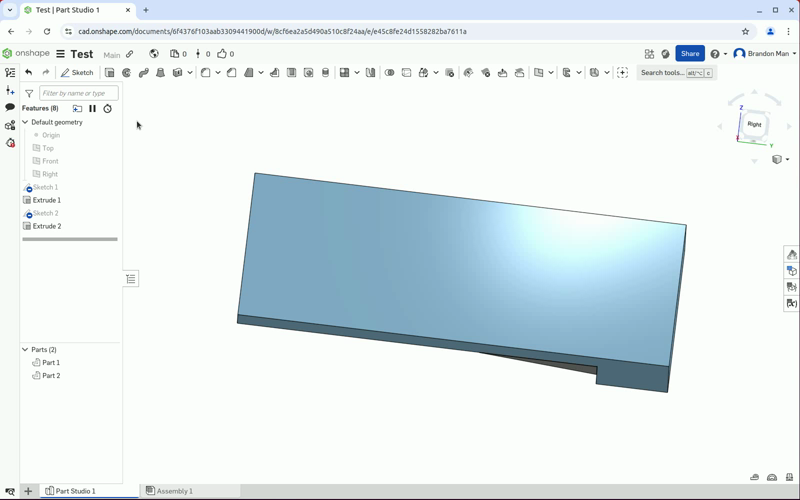
key(right, 3)
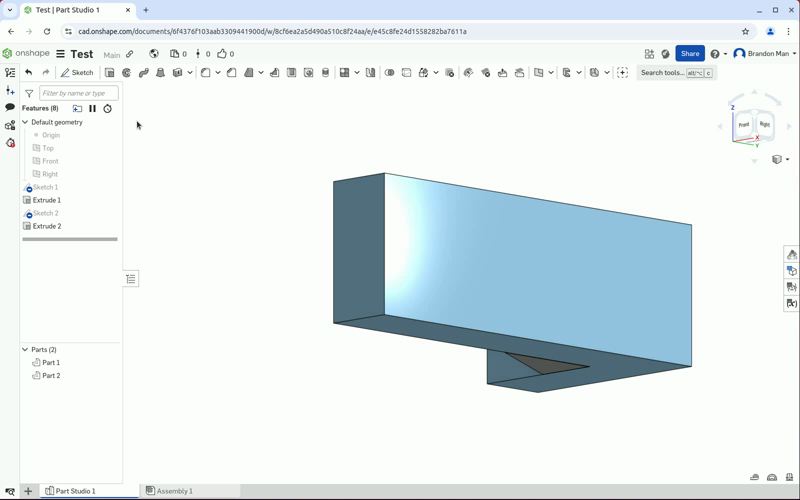
key(down, 3)
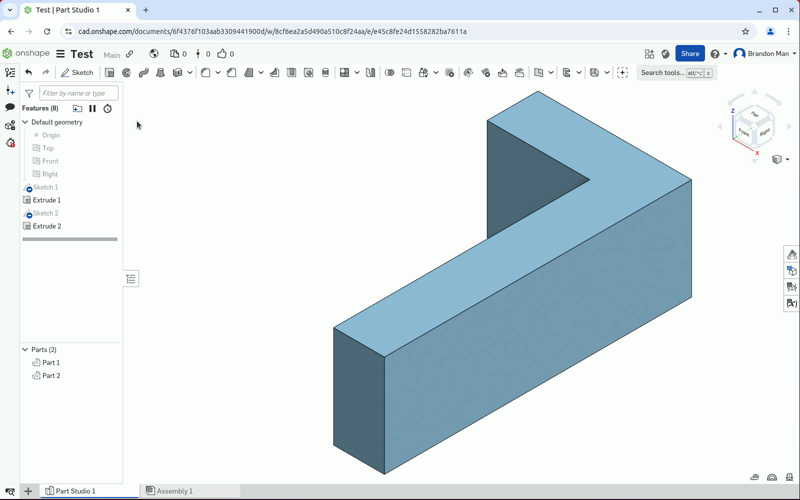
mouse_move(73, 189)
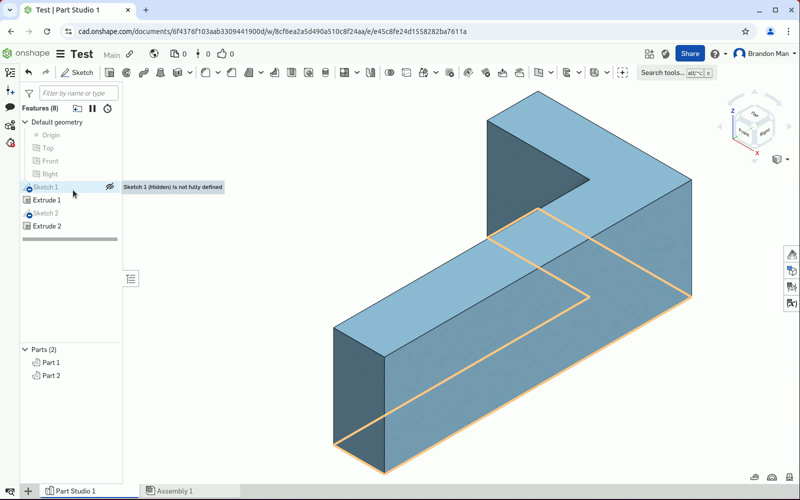
click(73, 189)